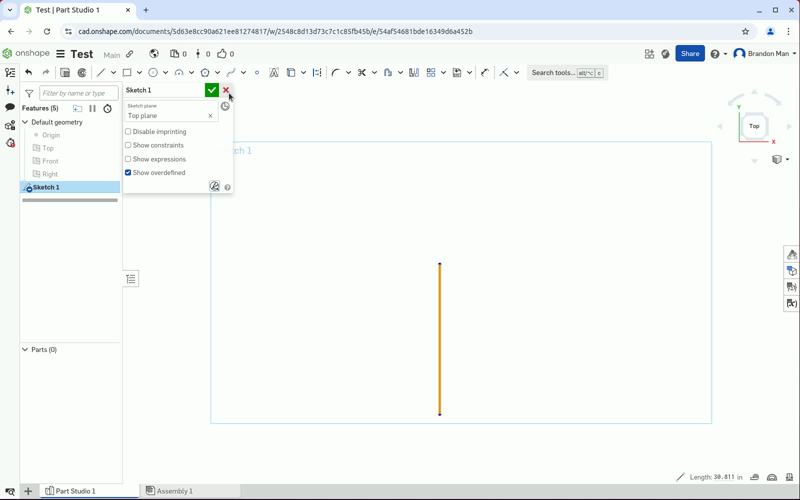
key(shift+h)
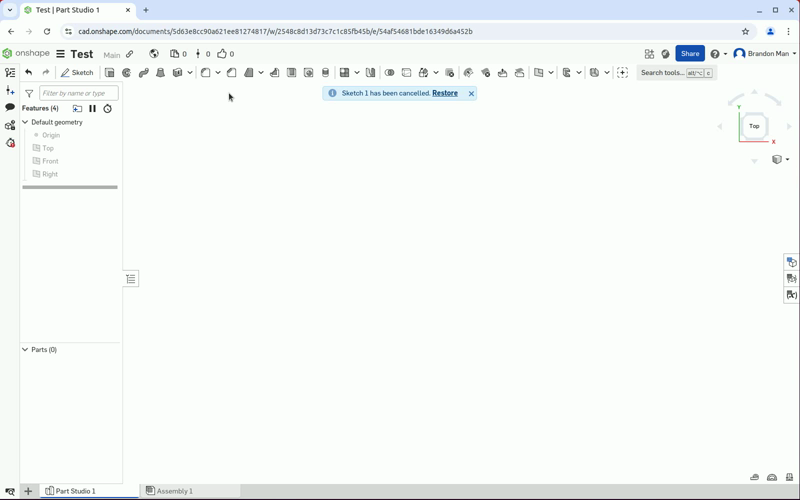
mouse_move(73, 352)
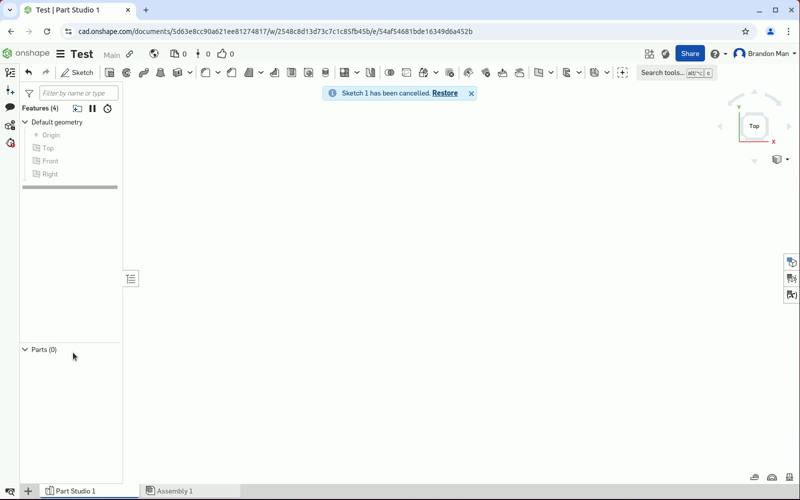
key(y)
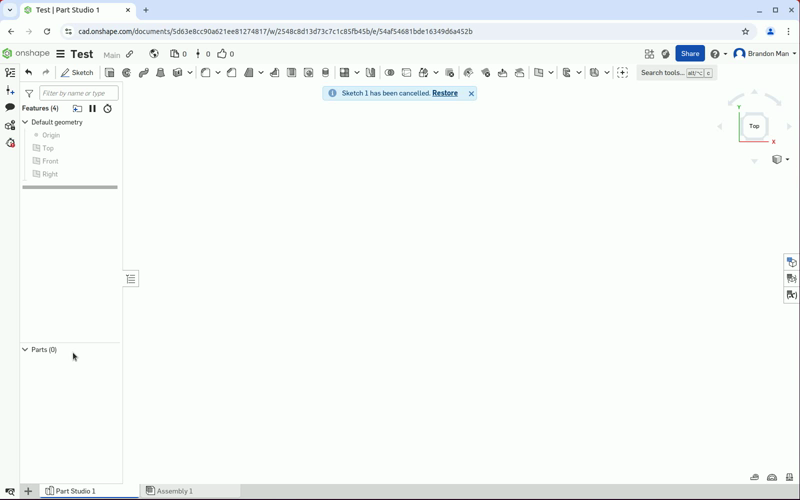
key(shift+p)
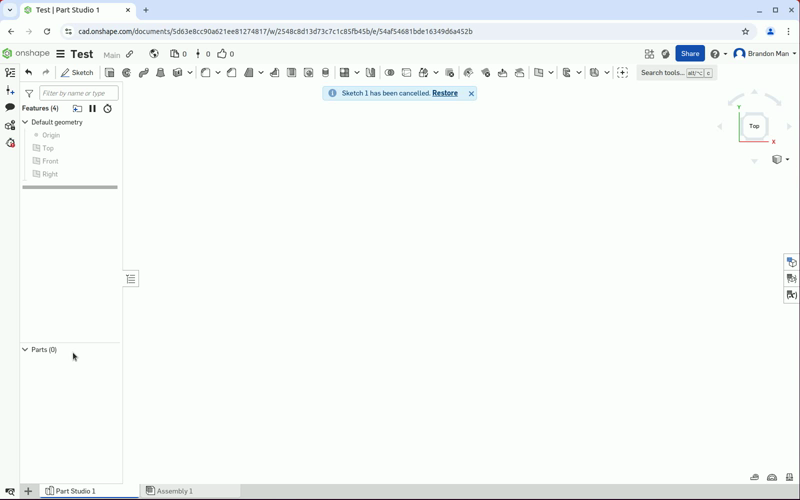
key(space)
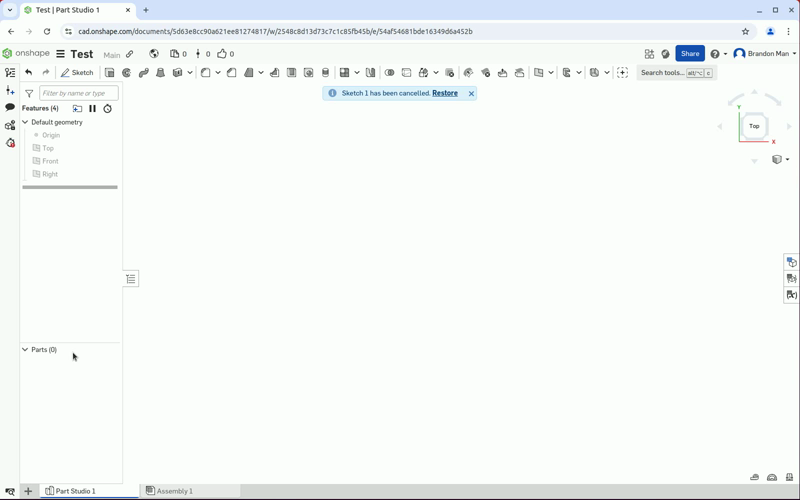
key_down(shift)
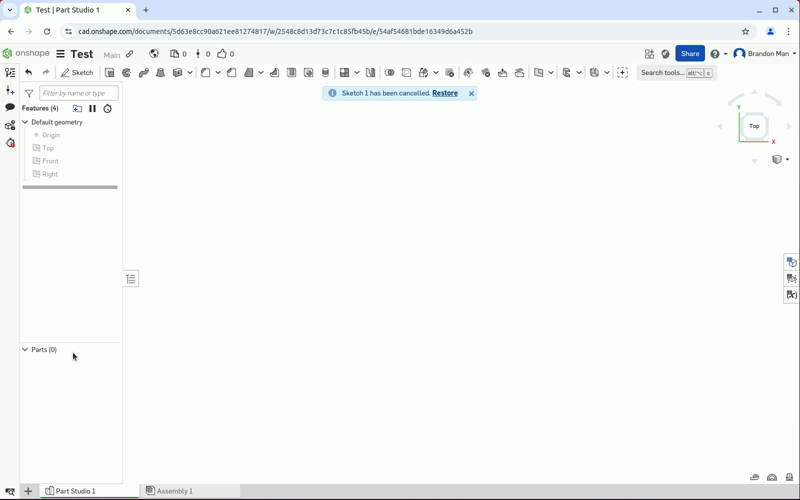
key(up)
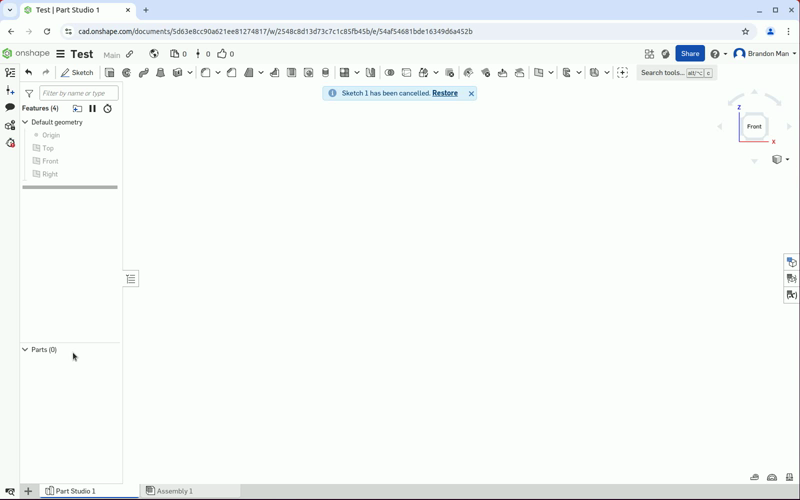
key_up(shift)
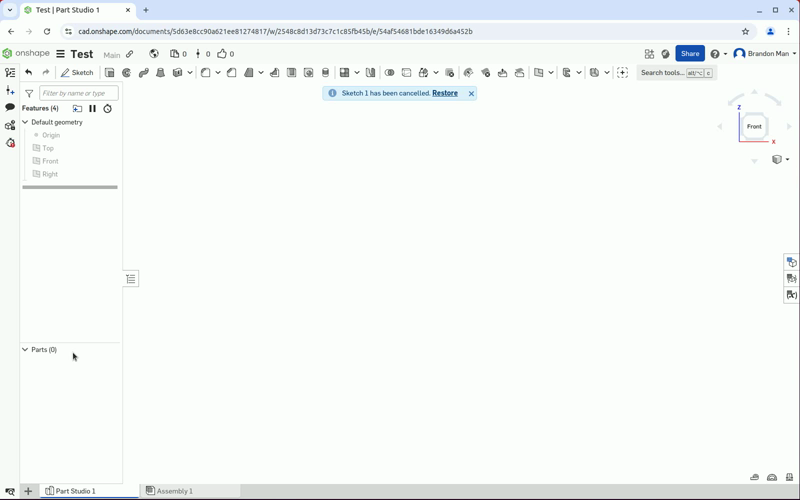
mouse_move(73, 352)
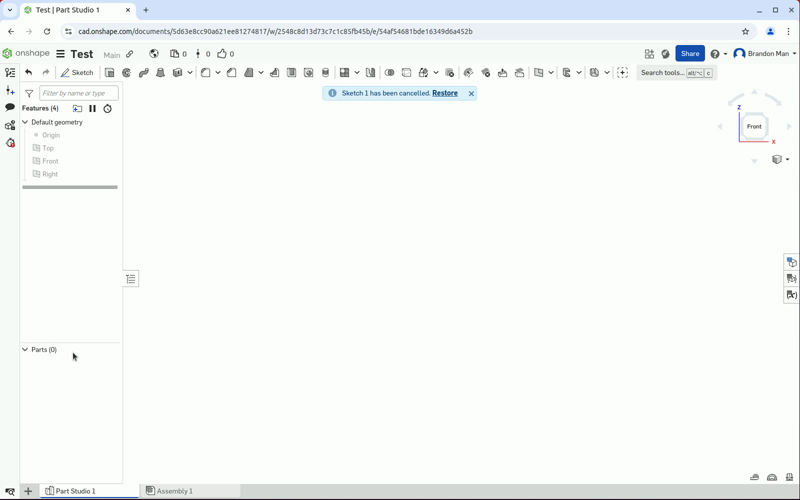
key(shift+y)
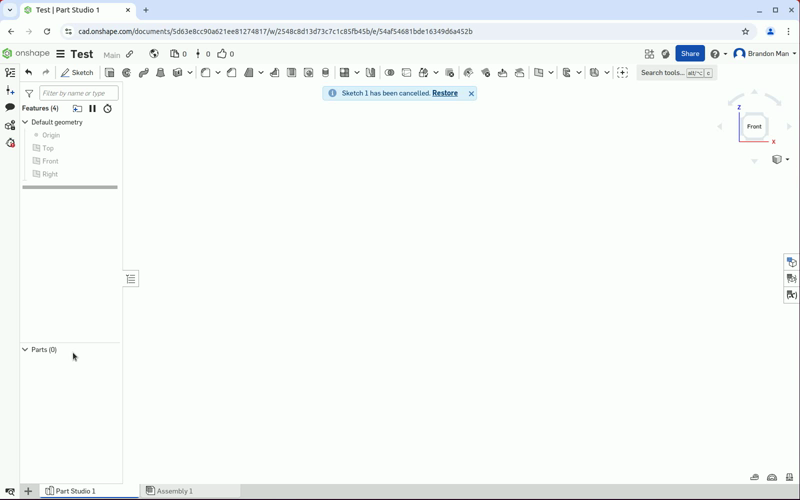
key(shift+s)
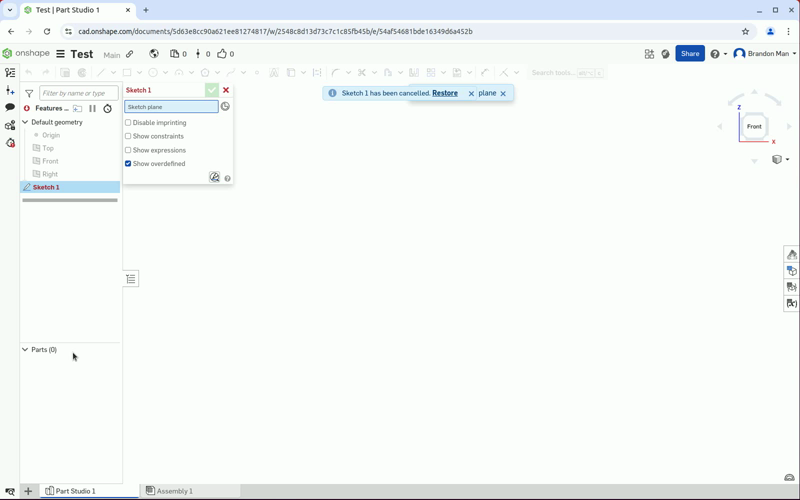
mouse_move(73, 163)
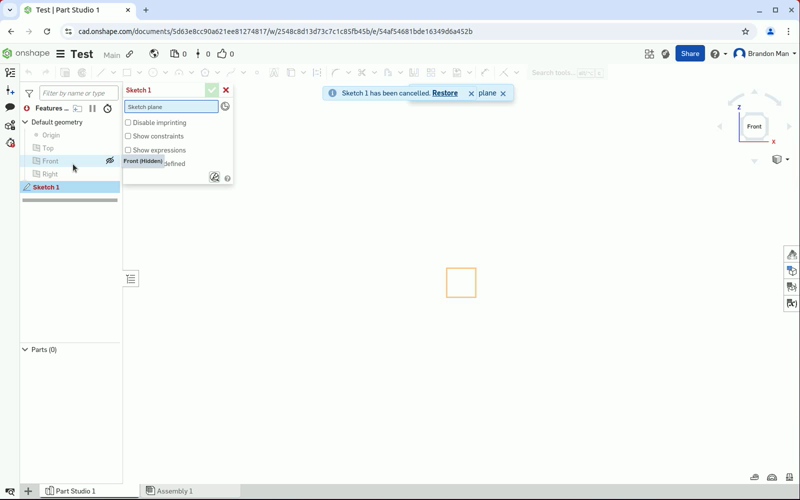
click(73, 163)
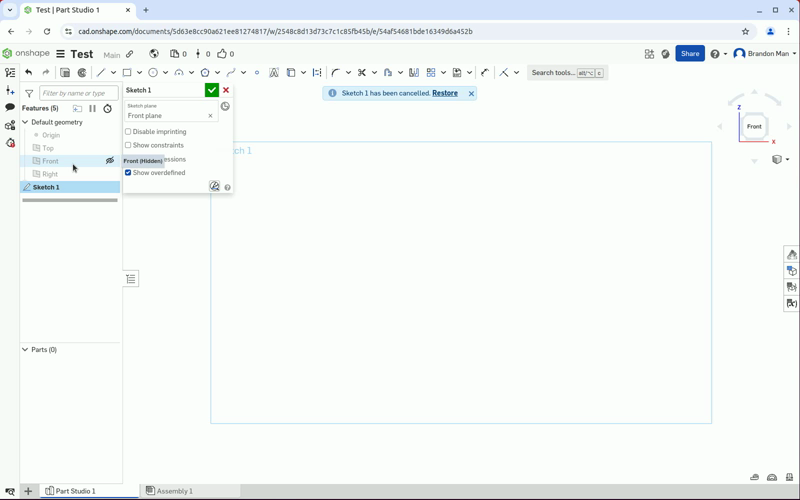
mouse_move(73, 352)
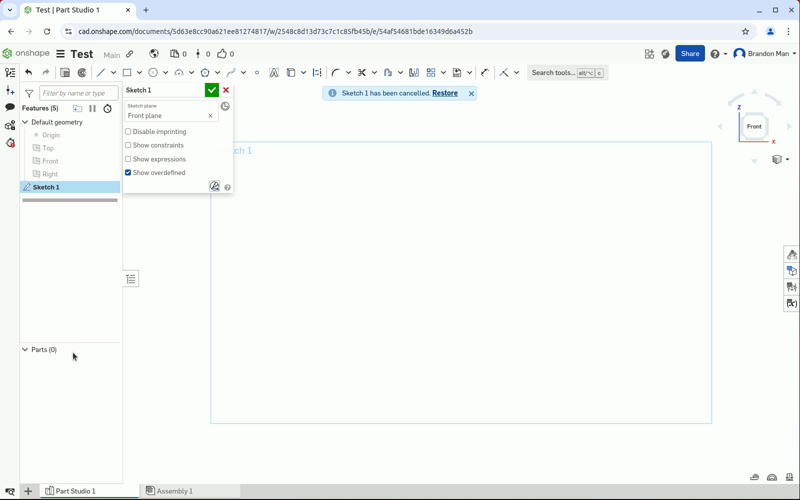
key(y)
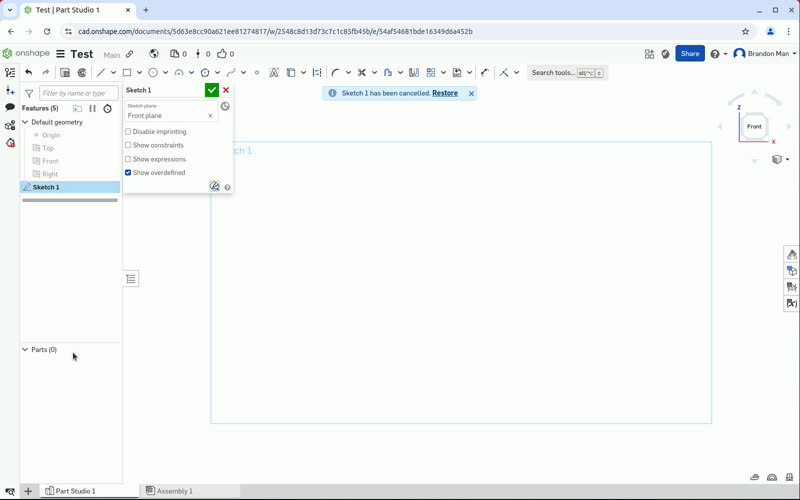
key(c)
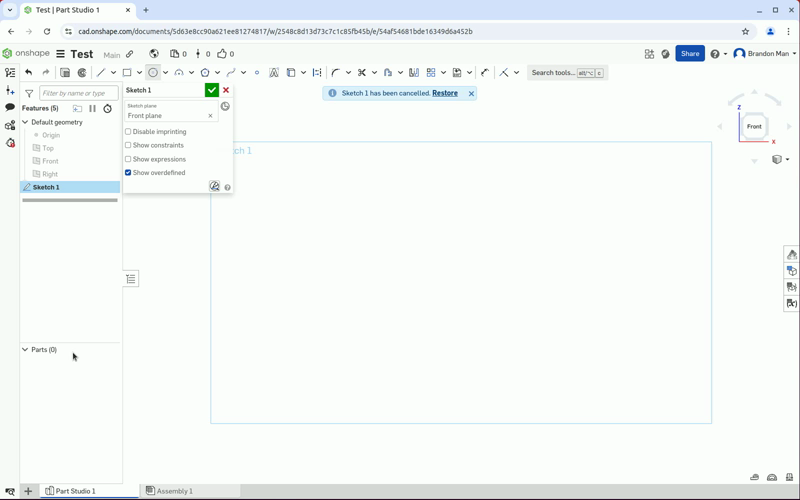
key_down(shift)
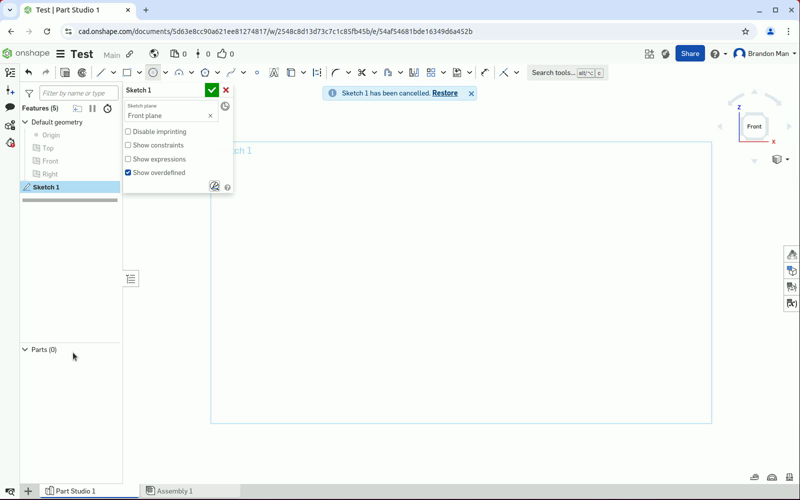
mouse_move(461, 282)
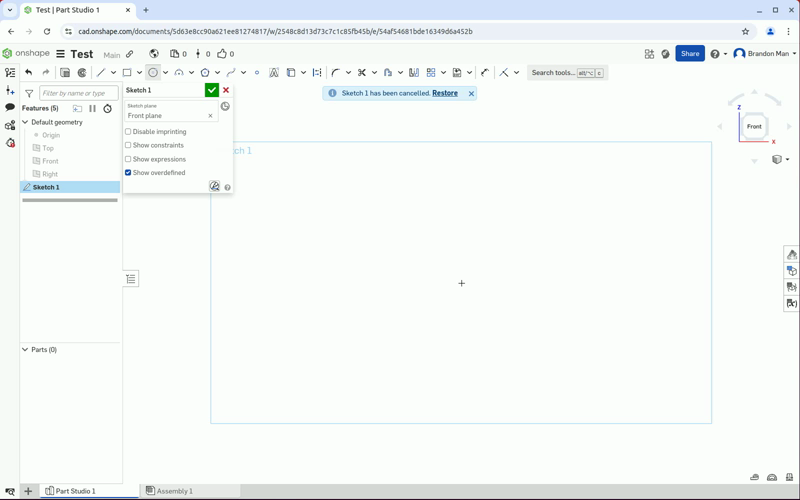
click(461, 282)
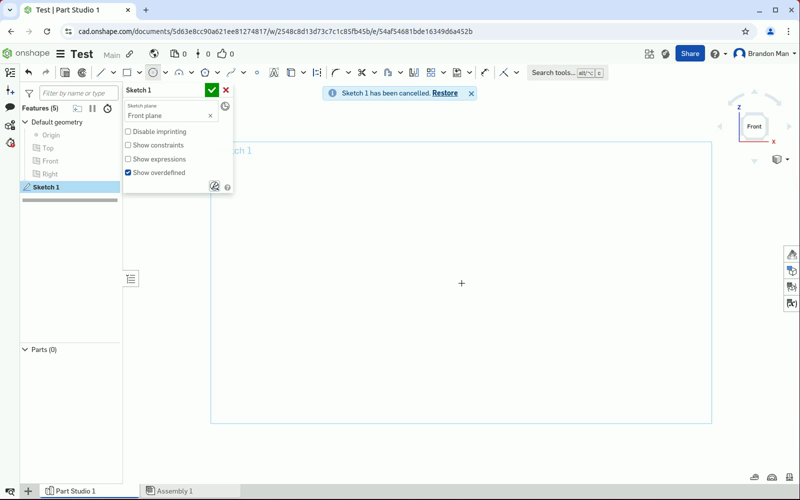
key_up(shift)
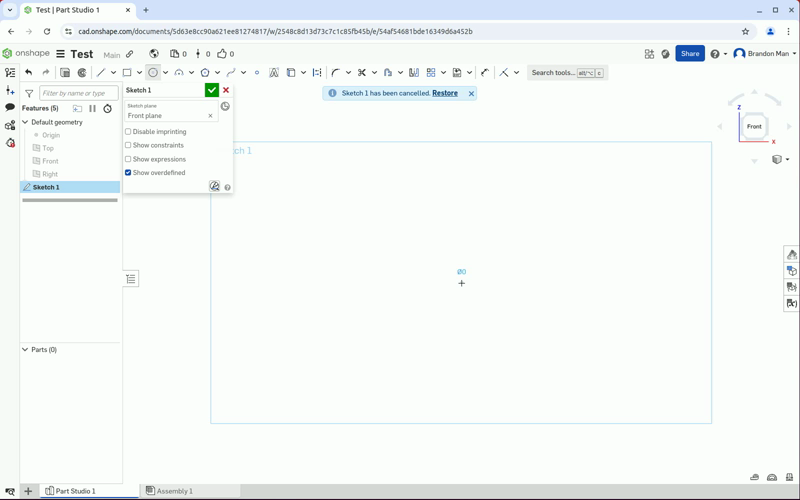
mouse_move(555, 282)
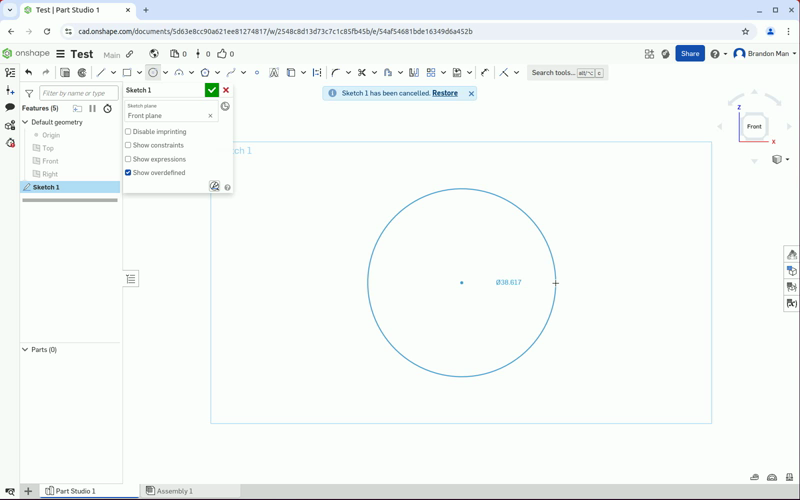
click(555, 282)
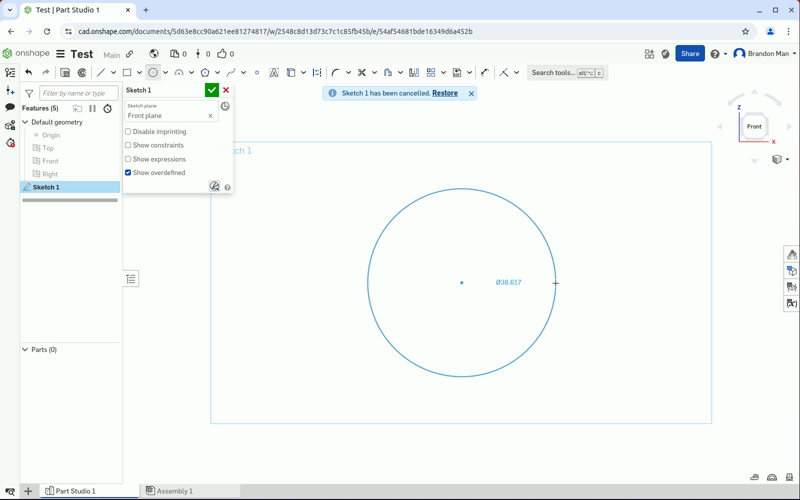
key(esc)
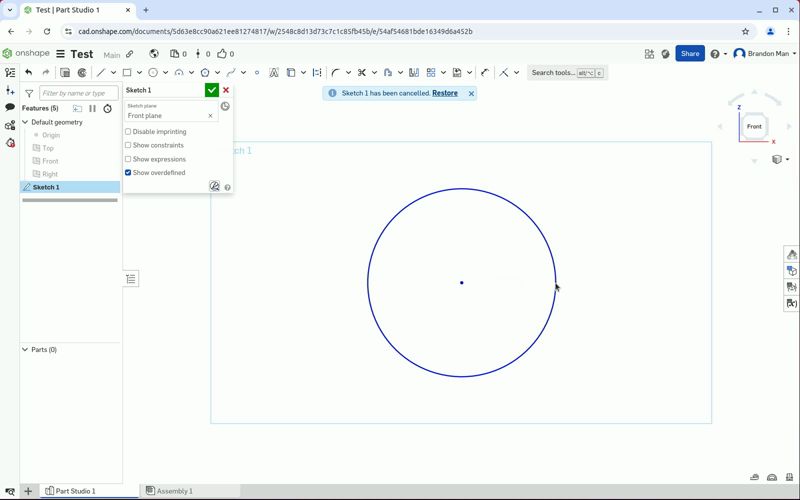
mouse_move(427, 246)
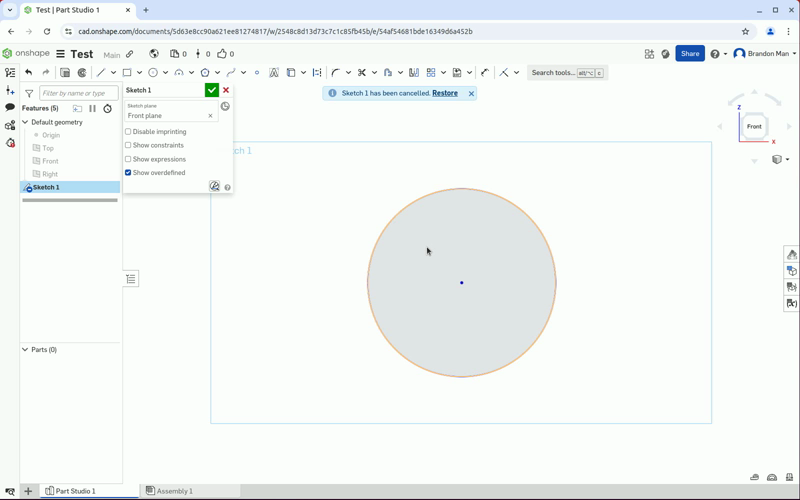
click(427, 246)
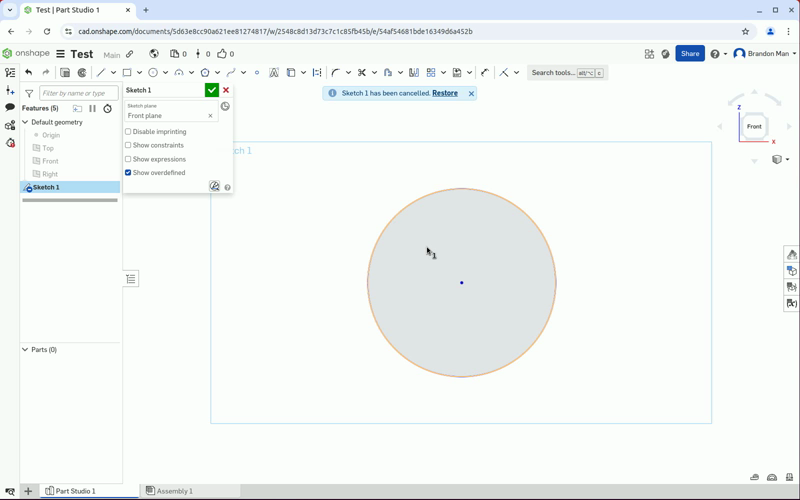
mouse_move(73, 352)
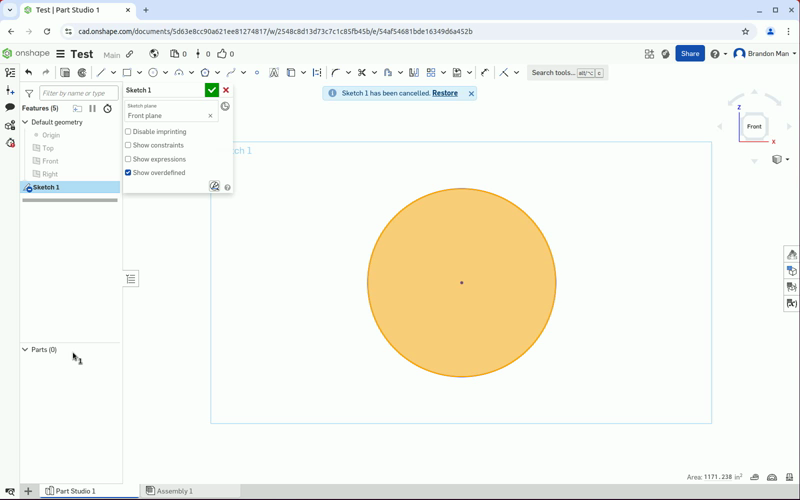
key(shift+y)
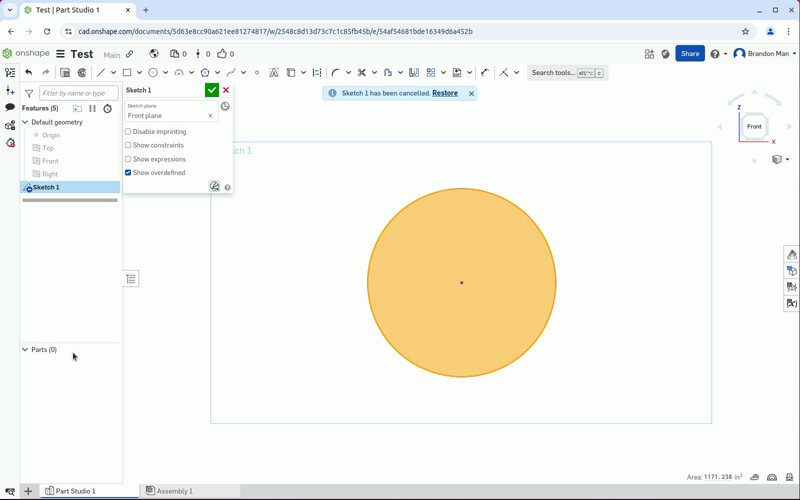
key(shift+e)
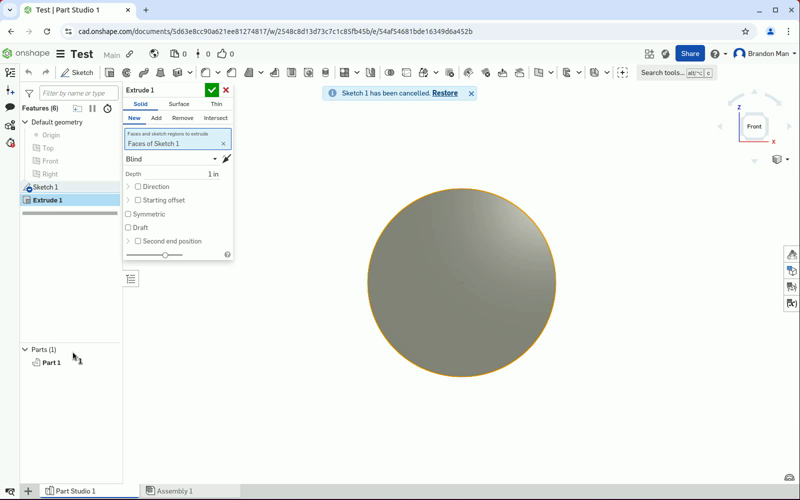
mouse_move(143, 106)
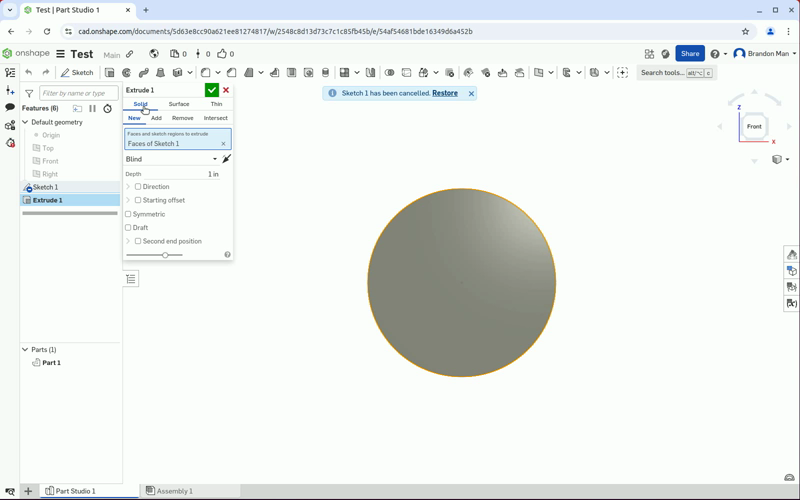
click(143, 106)
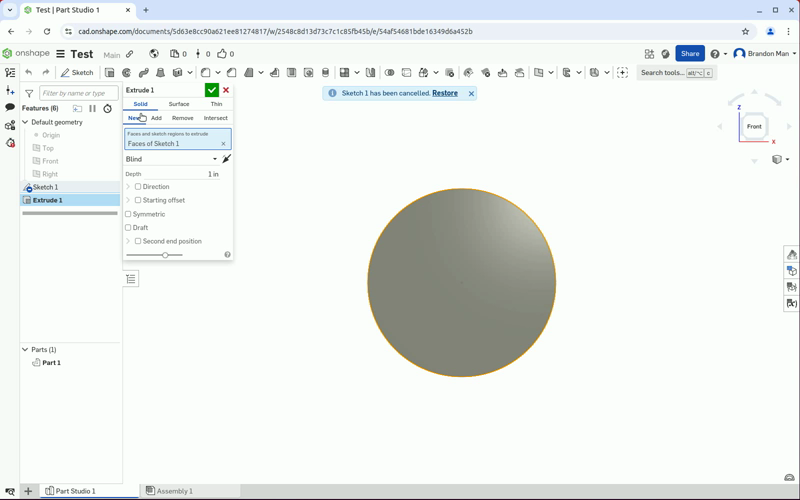
mouse_move(137, 120)
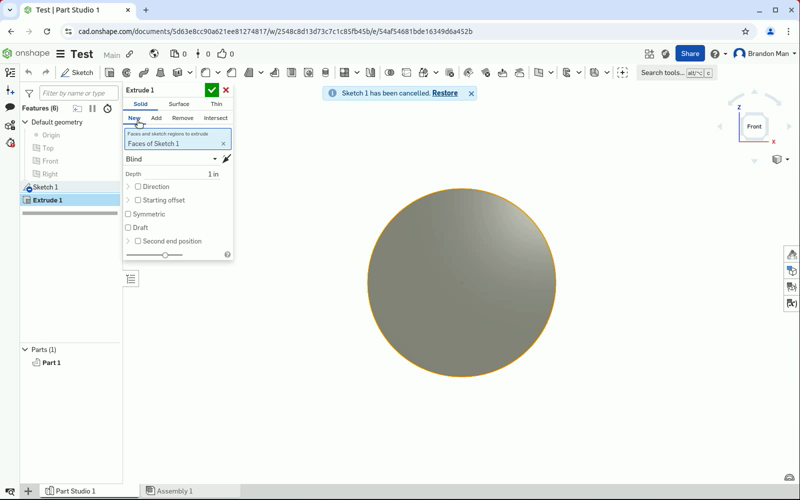
click(137, 120)
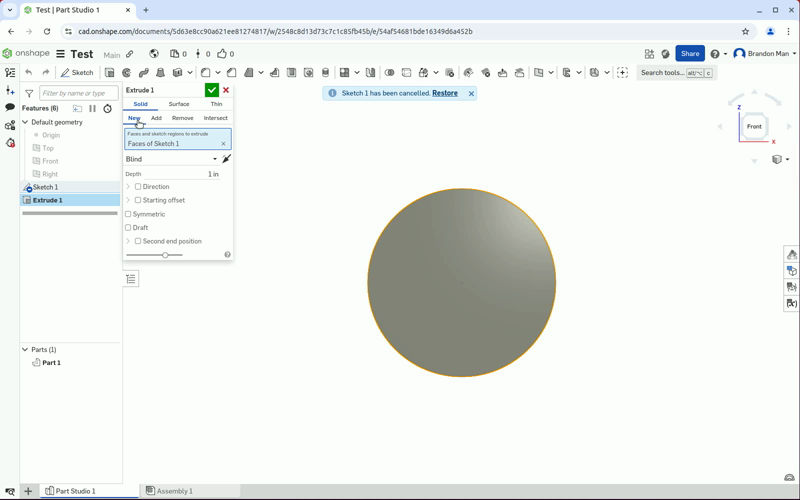
key(tab, 4)
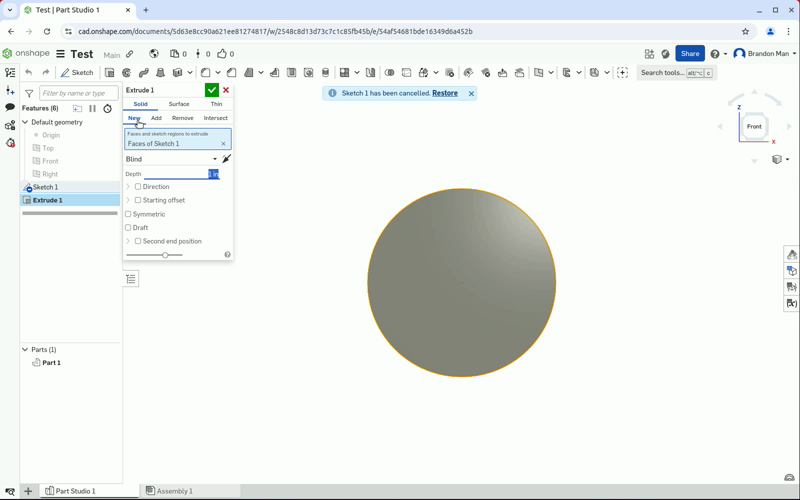
text(15.406)
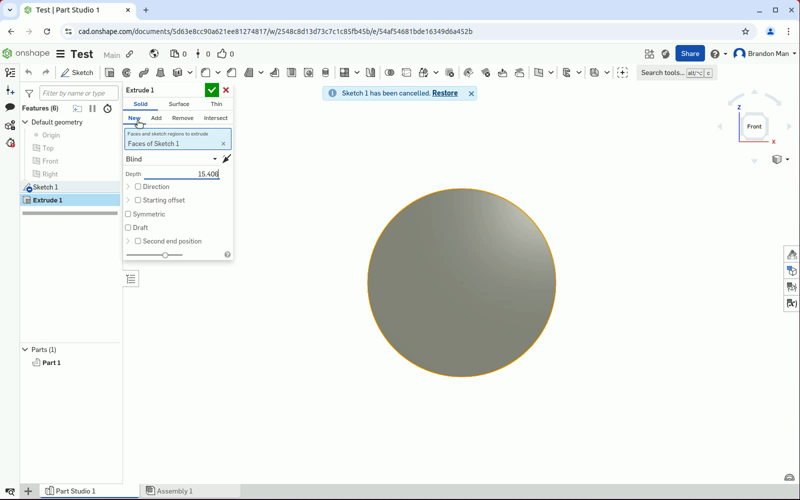
key(tab, 3)
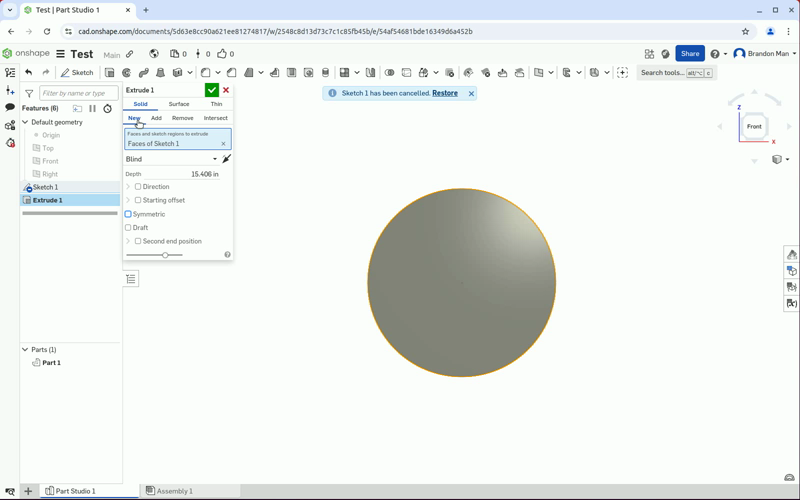
key(space)
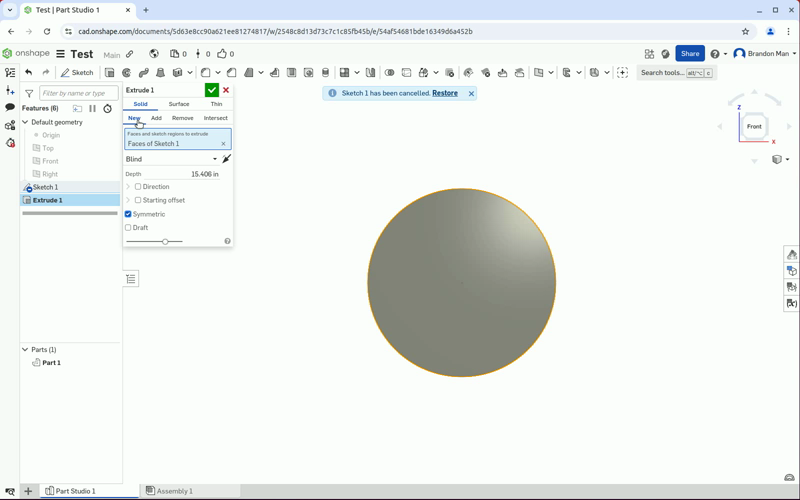
key(enter)
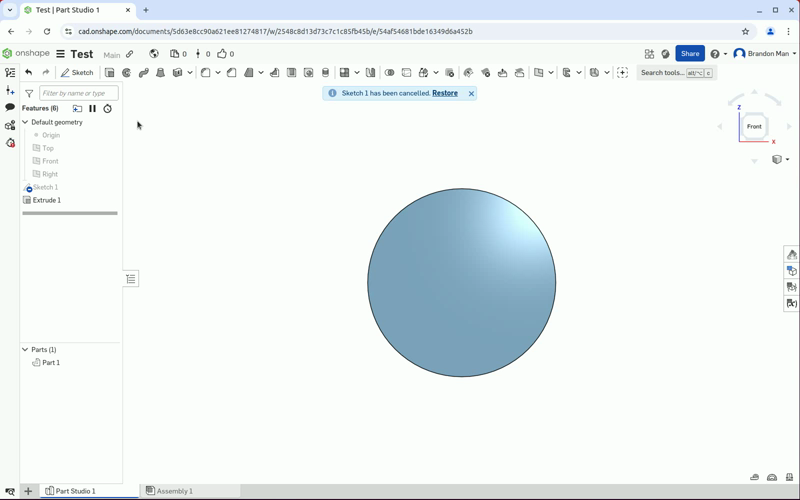
key(shift+h)
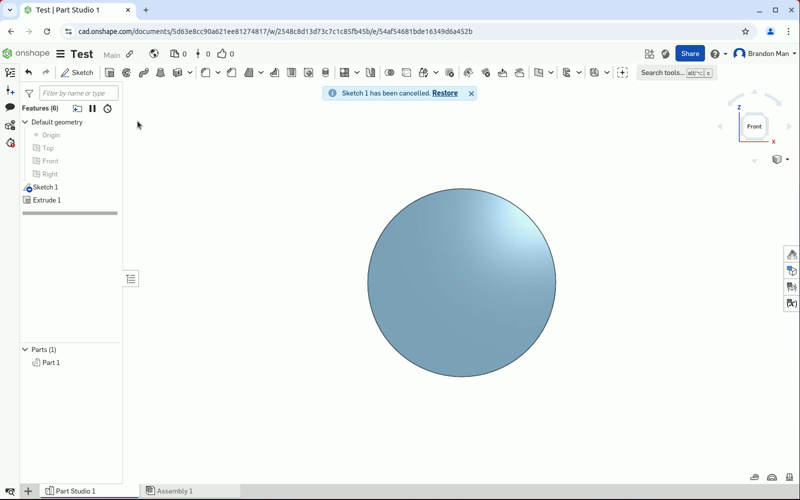
key(shift+h)
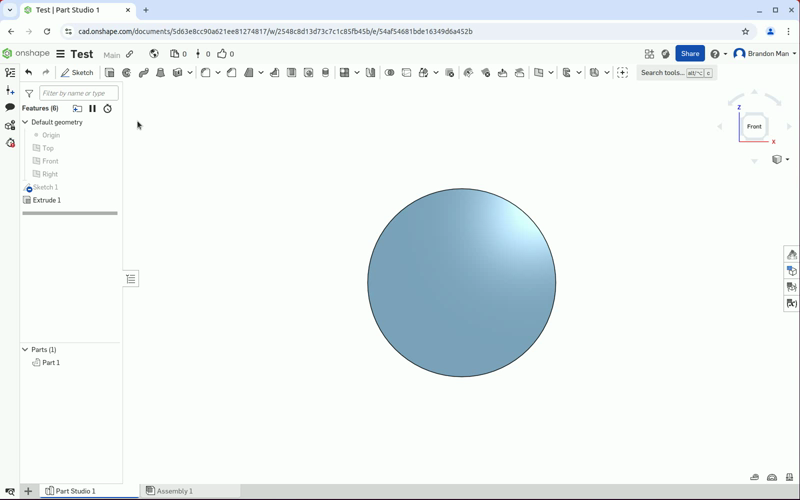
mouse_move(73, 189)
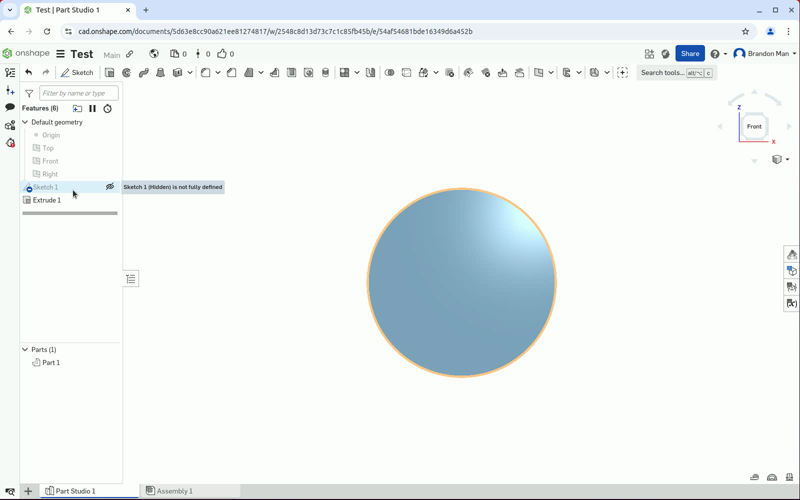
click(73, 189)
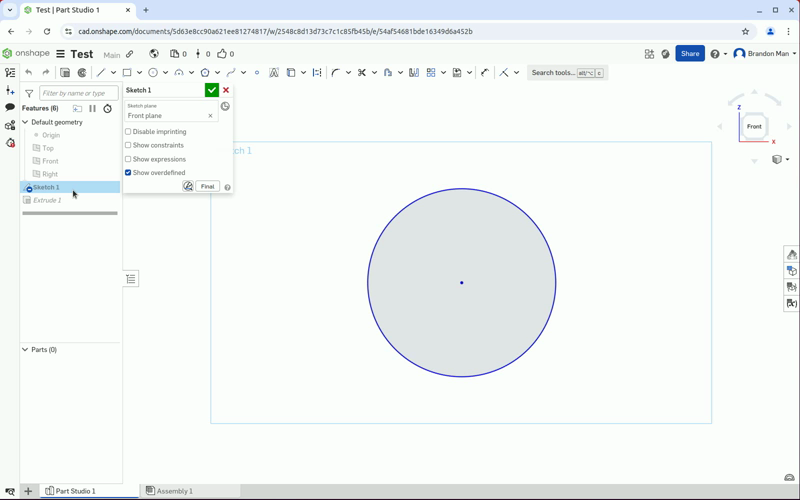
mouse_move(229, 92)
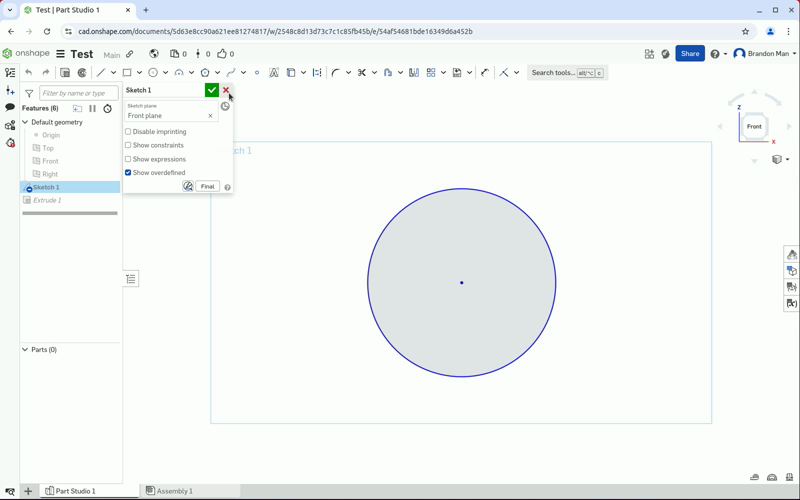
click(229, 92)
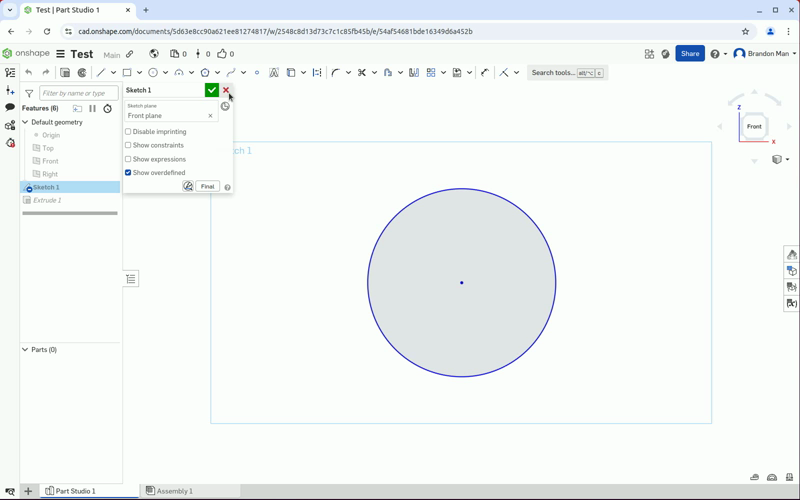
key(shift+s)
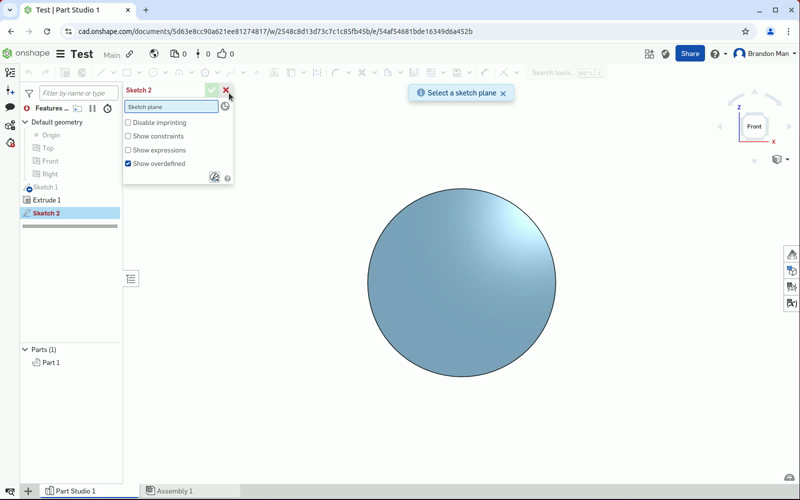
mouse_move(73, 163)
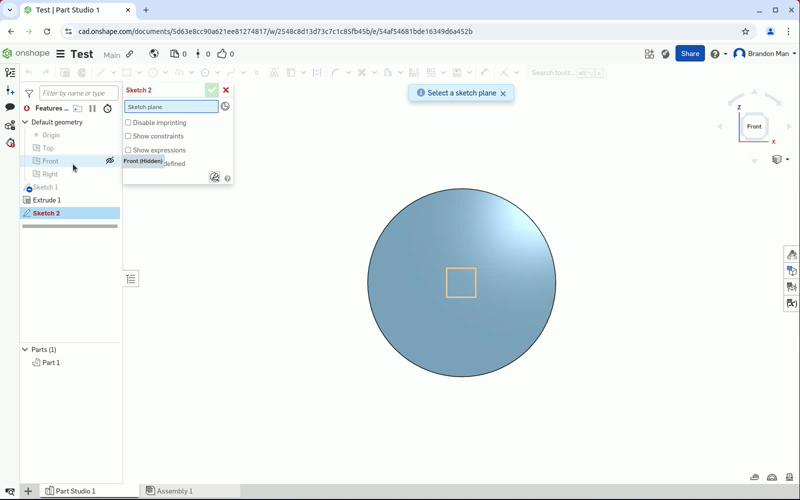
click(73, 163)
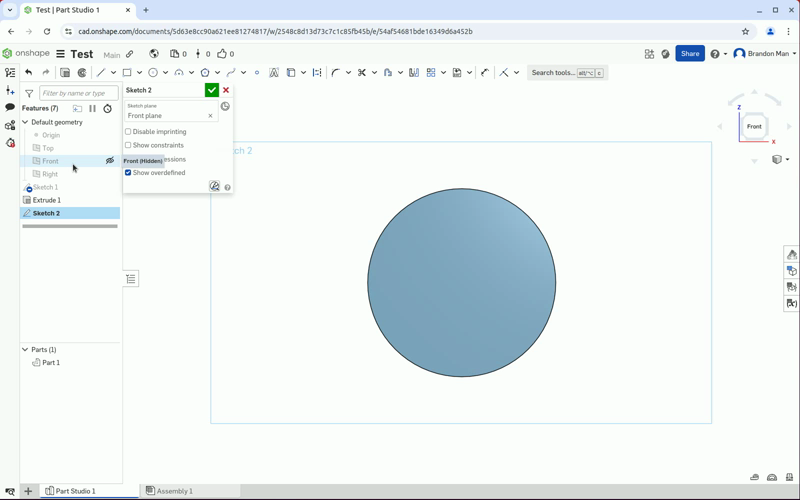
mouse_move(73, 352)
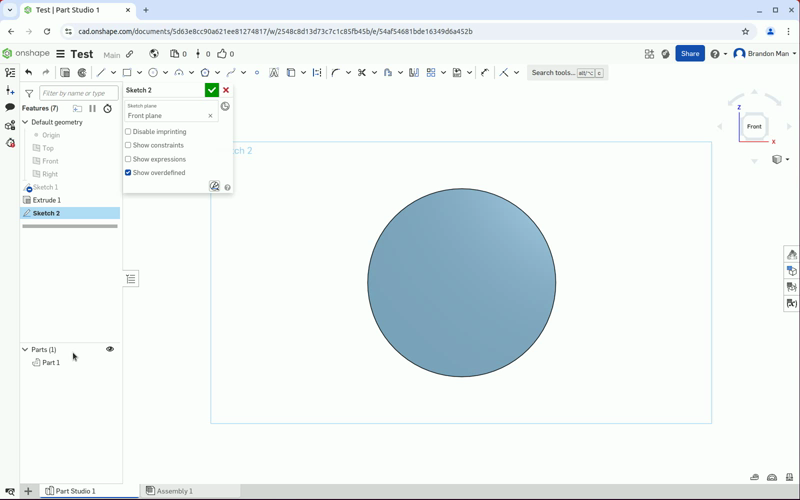
key(y)
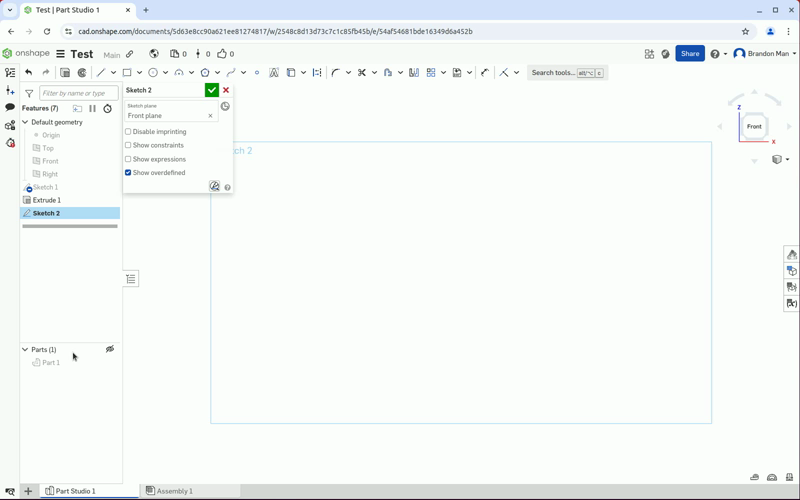
key(c)
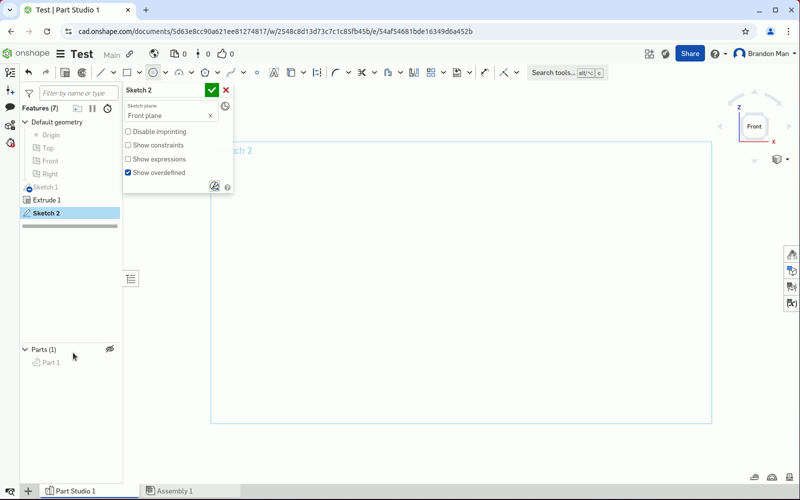
key_down(shift)
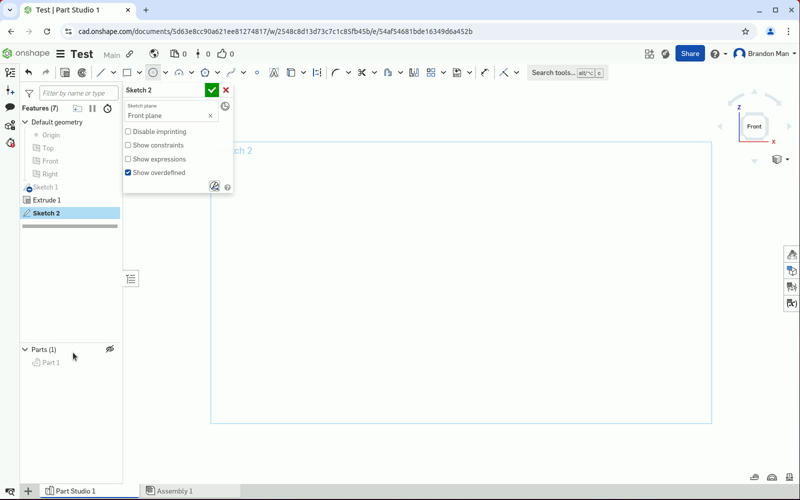
mouse_move(461, 282)
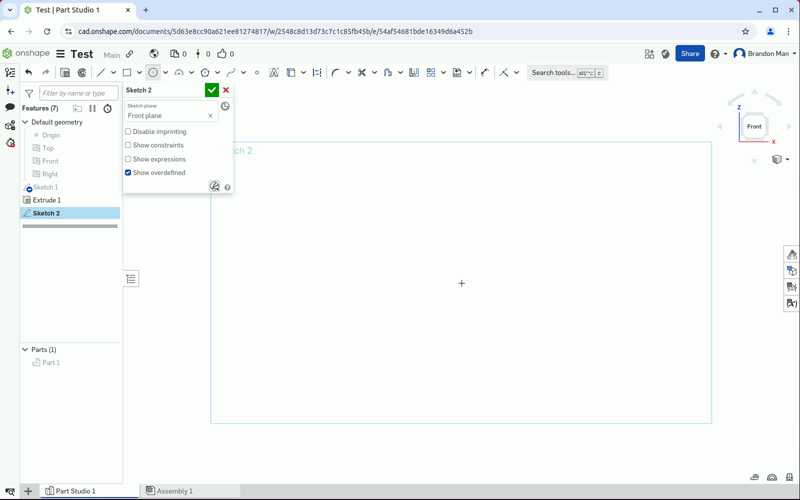
click(461, 282)
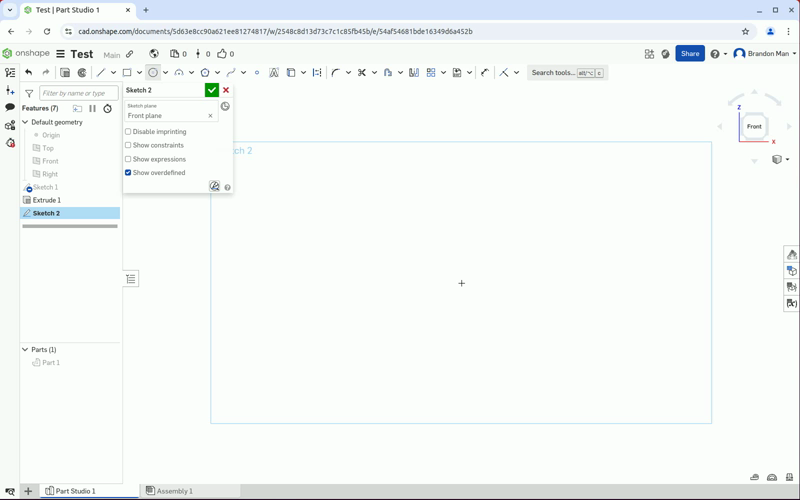
key_up(shift)
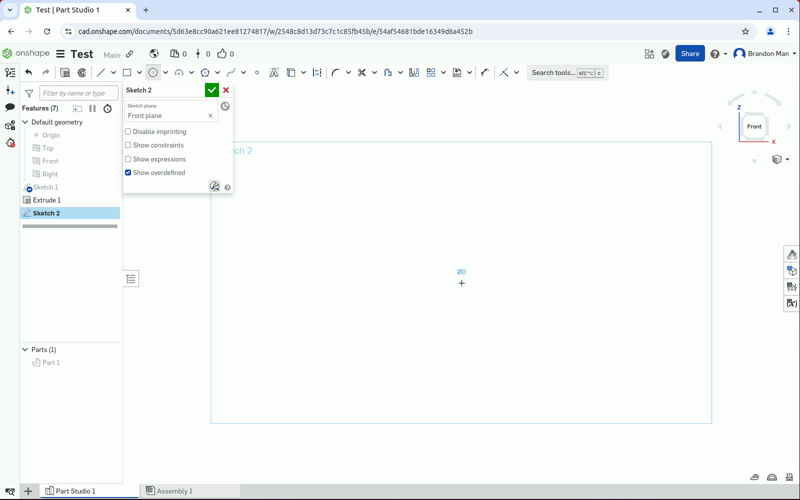
mouse_move(531, 282)
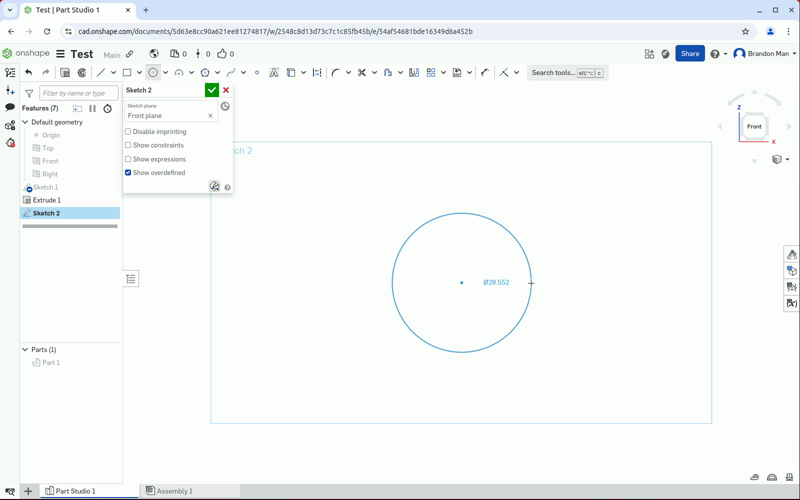
click(531, 282)
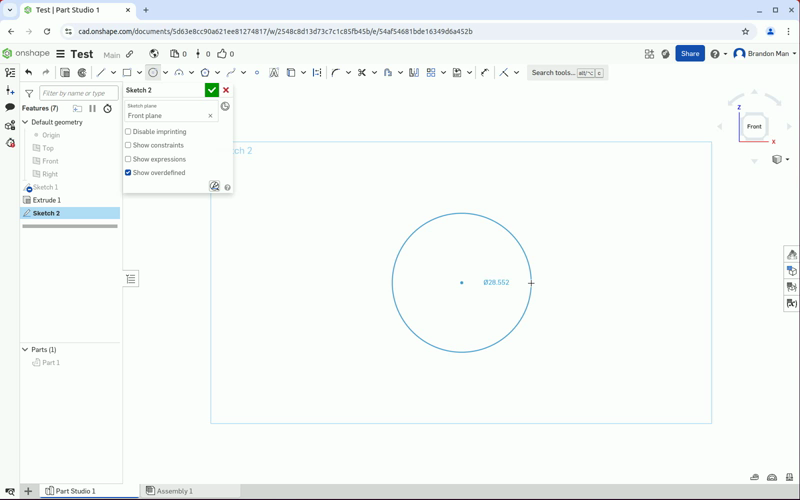
key(esc)
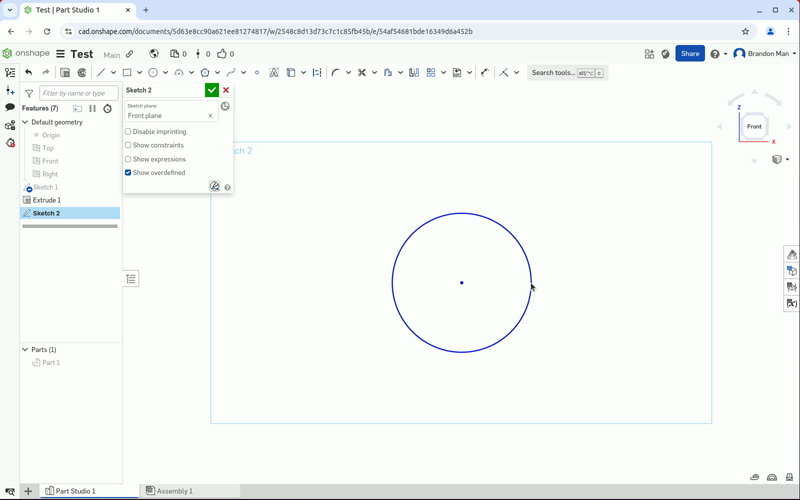
mouse_move(409, 269)
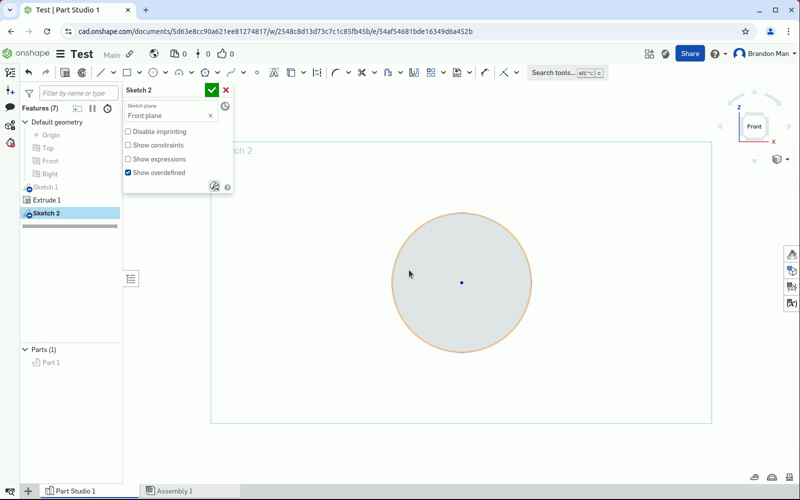
click(409, 269)
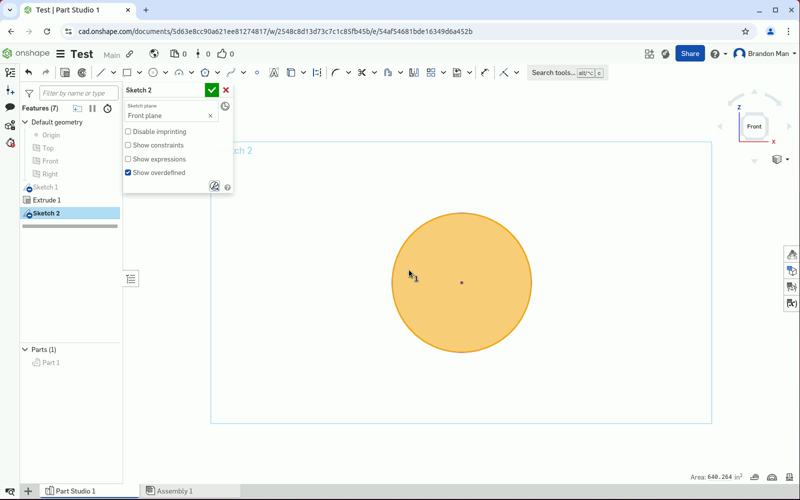
mouse_move(73, 352)
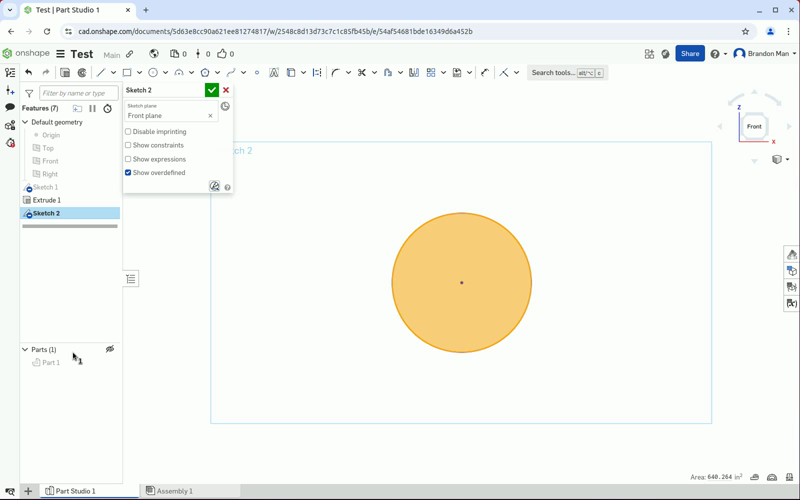
key(shift+y)
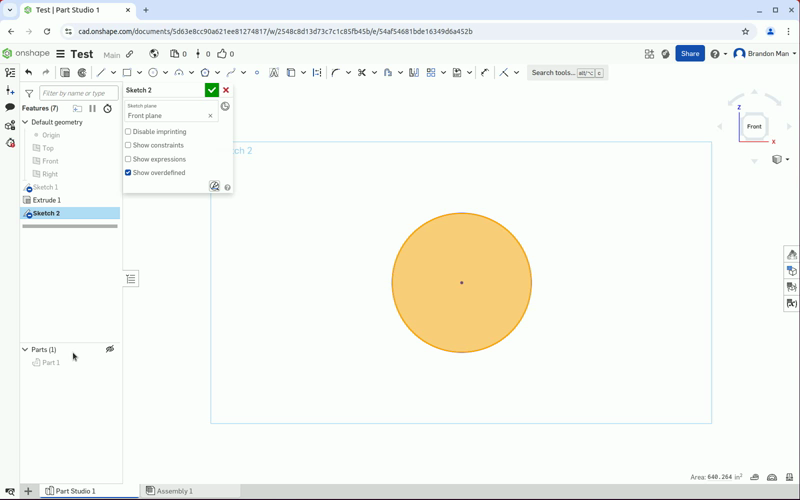
key(shift+e)
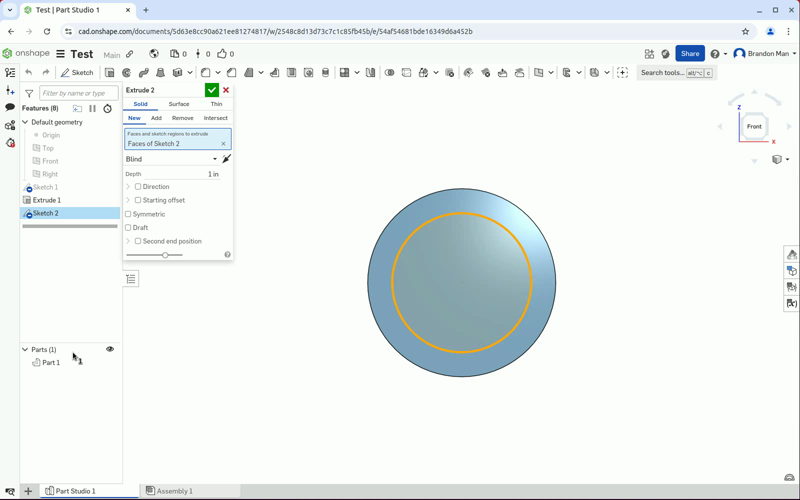
mouse_move(143, 106)
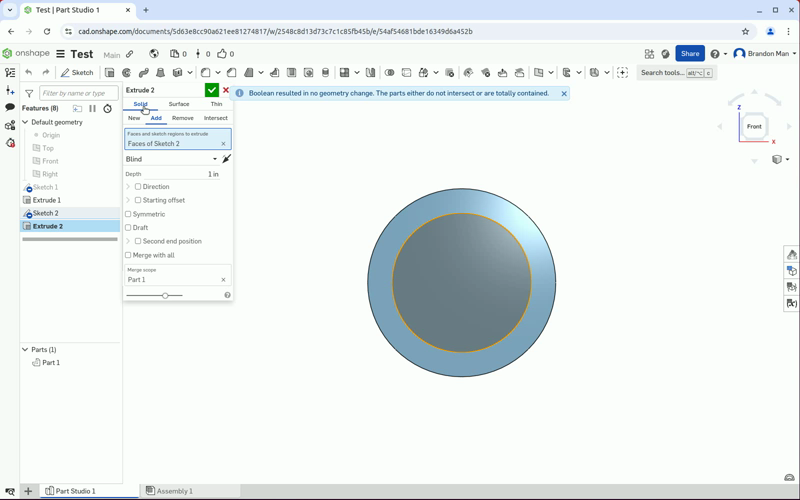
click(143, 106)
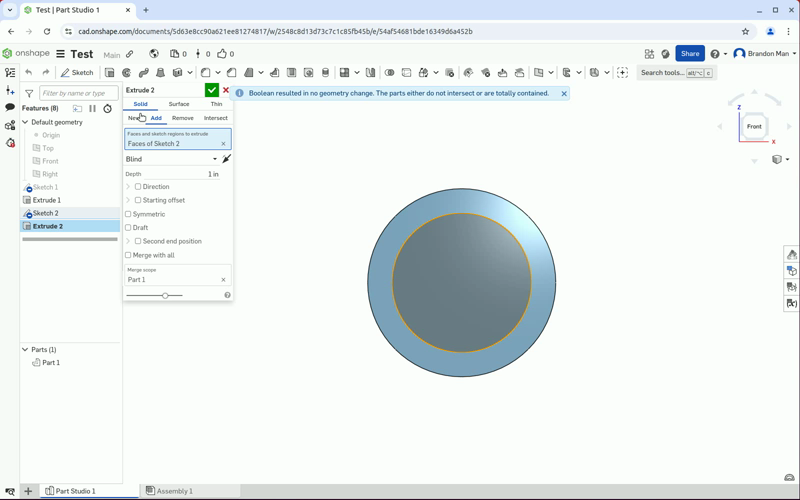
mouse_move(137, 120)
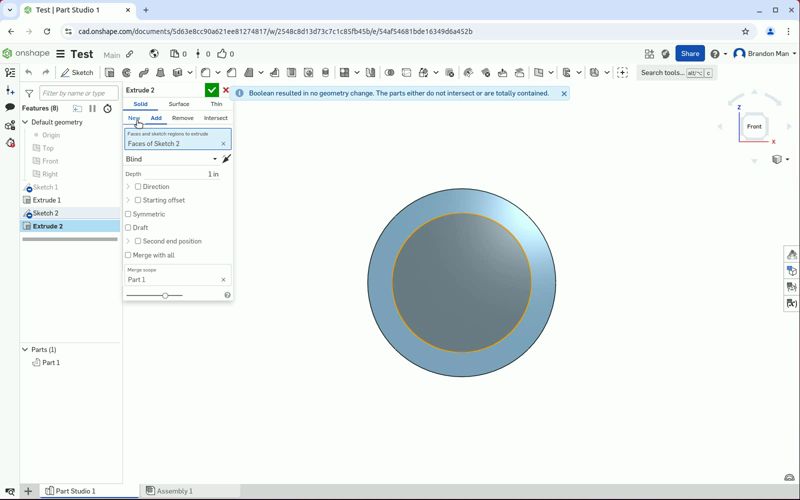
click(137, 120)
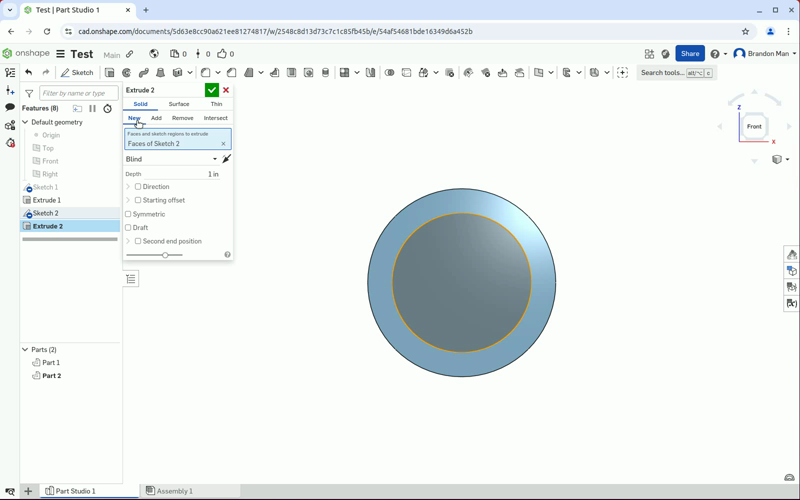
key(tab, 4)
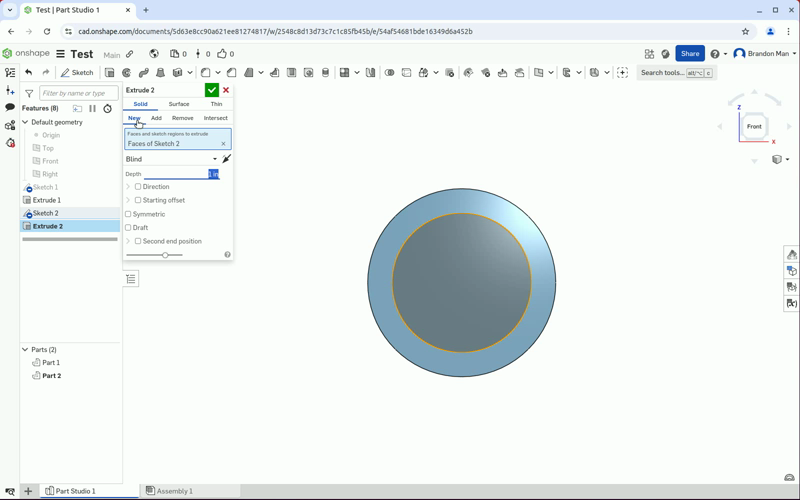
text(15.405)
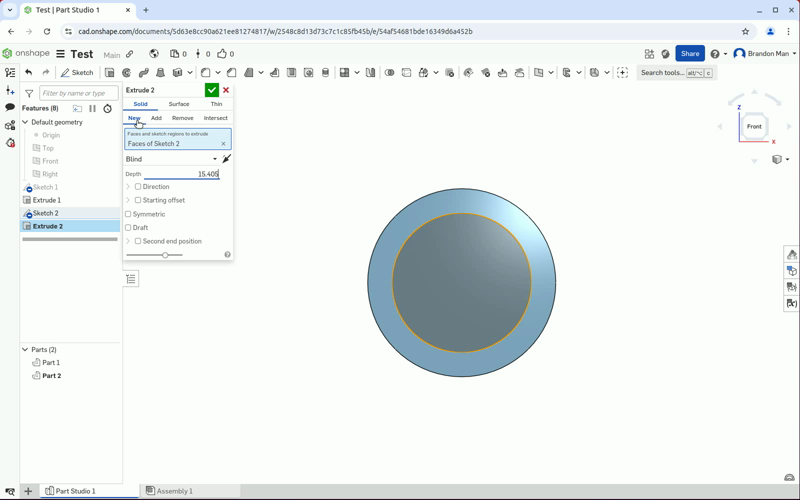
key(enter)
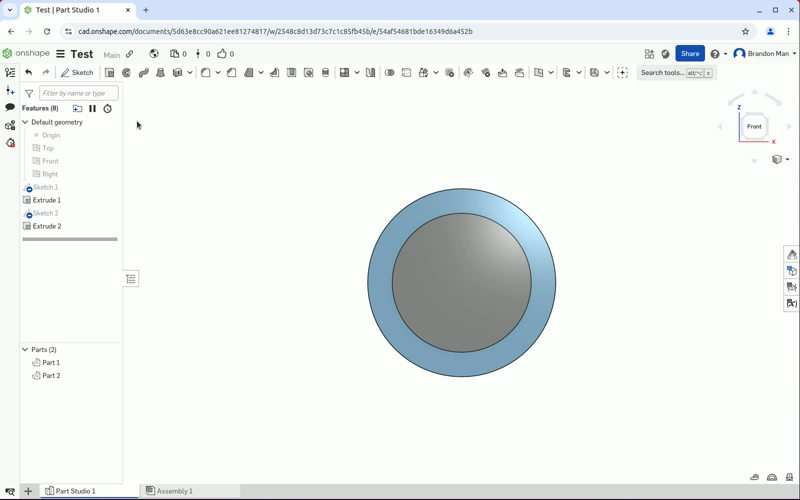
key(shift+h)
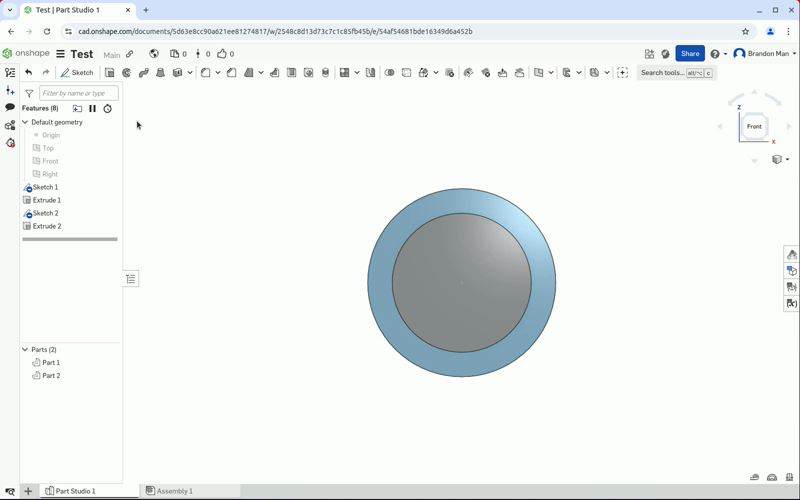
key(shift+h)
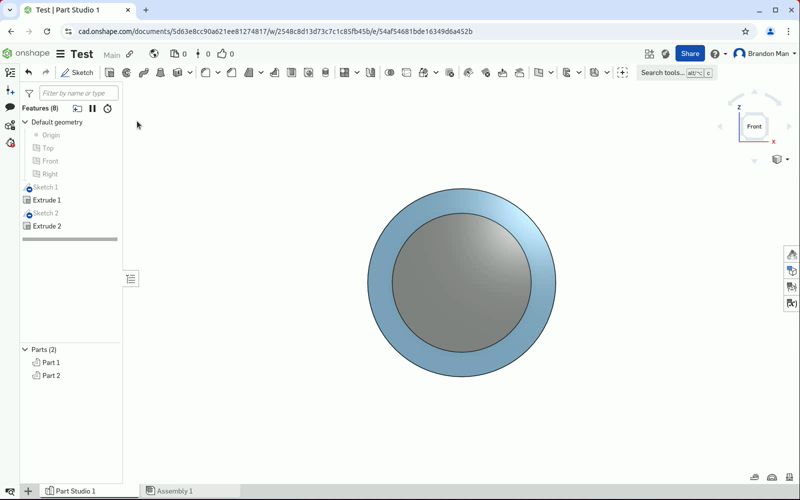
mouse_move(73, 189)
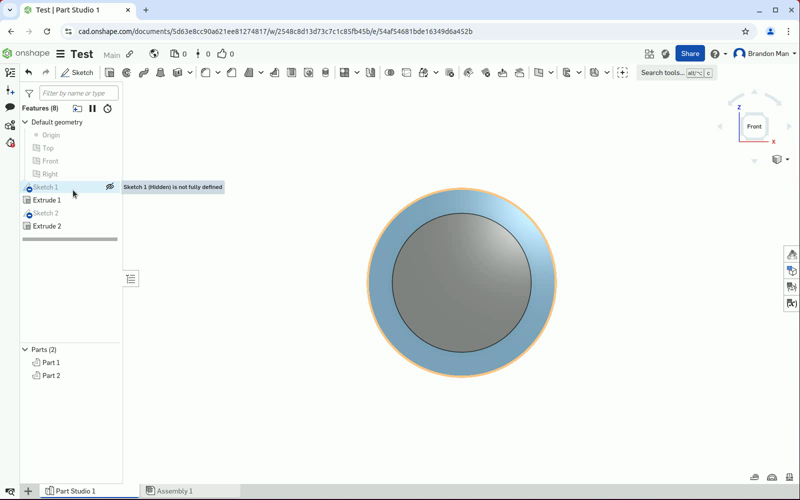
click(73, 189)
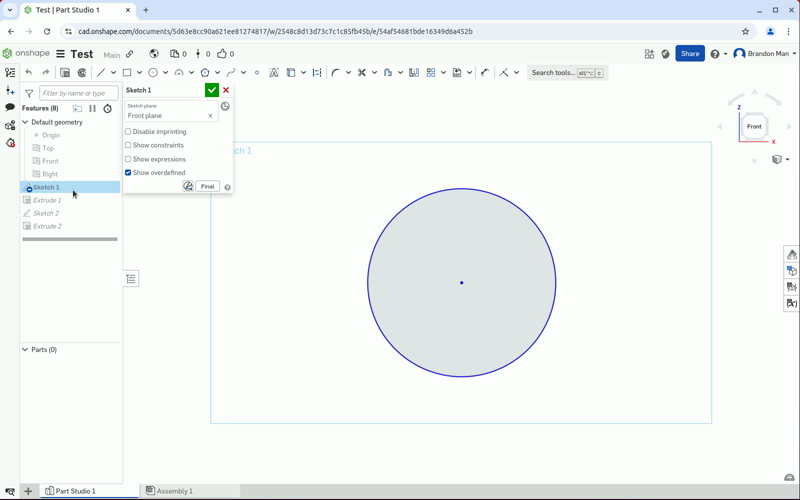
mouse_move(229, 92)
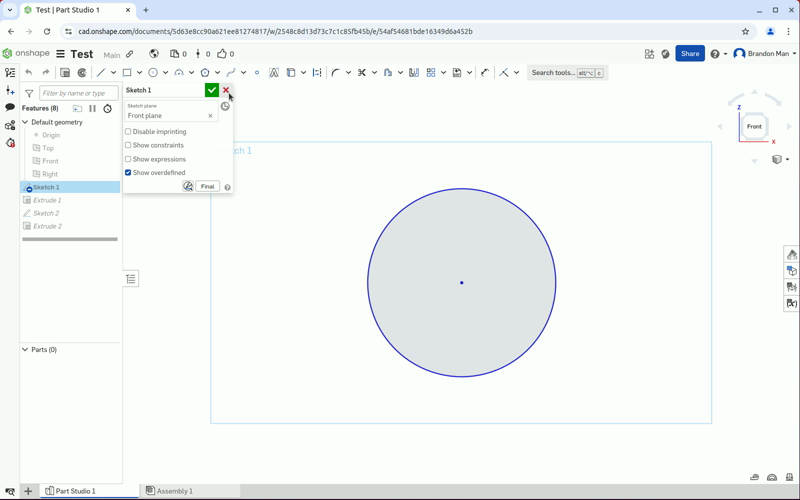
click(229, 92)
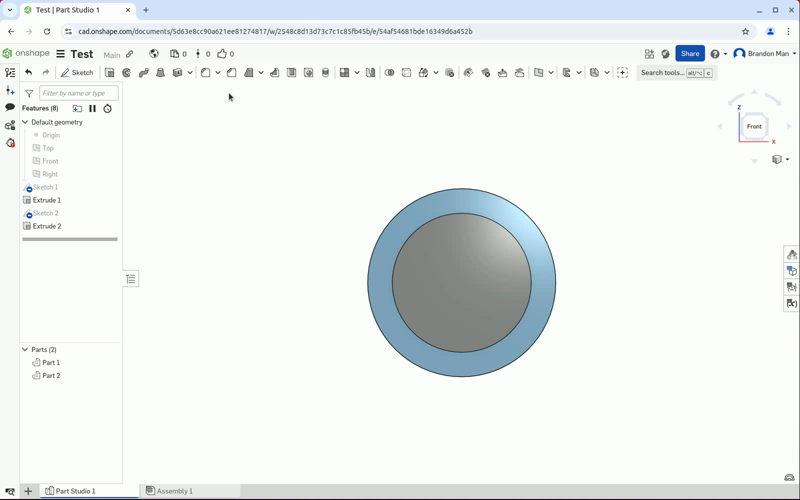
mouse_move(541, 75)
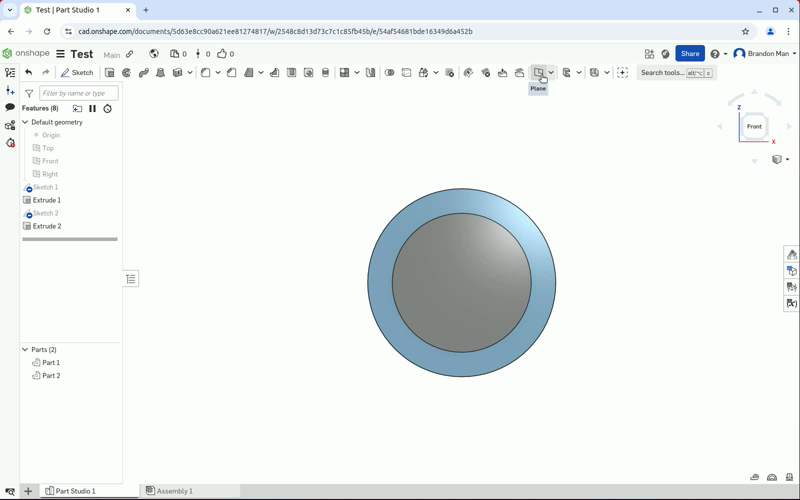
click(541, 75)
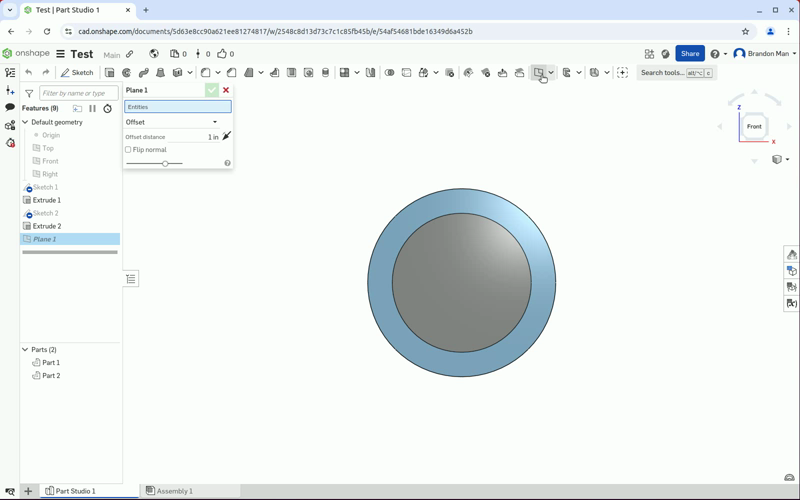
mouse_move(73, 163)
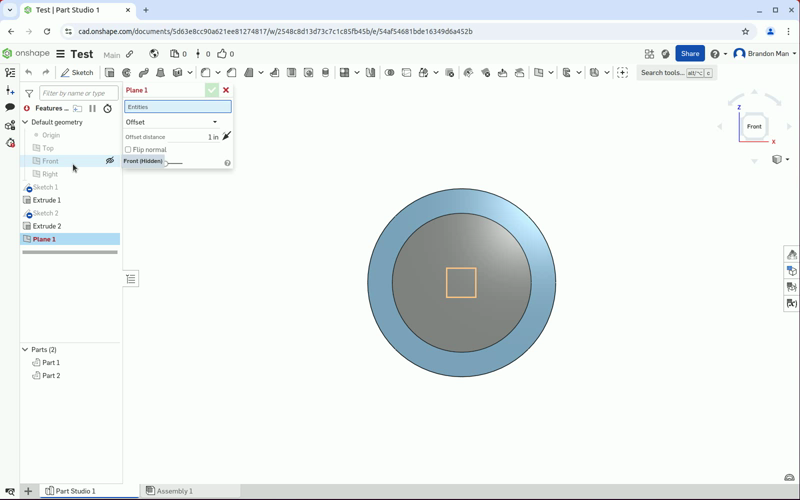
click(73, 163)
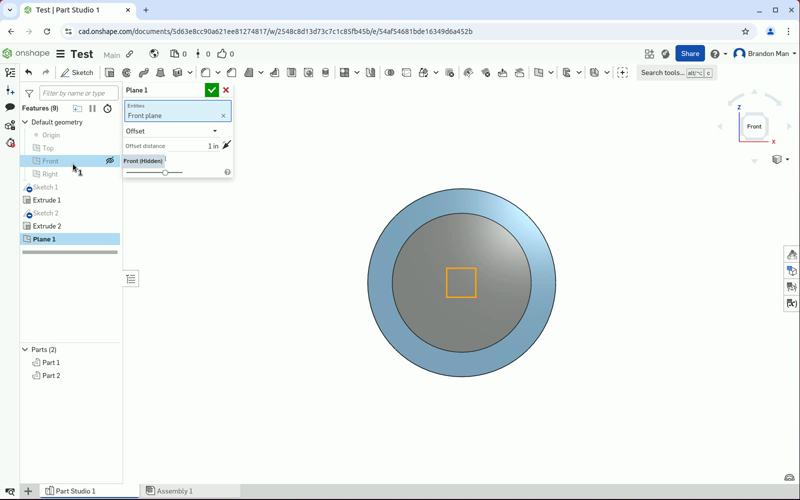
key(tab, 2)
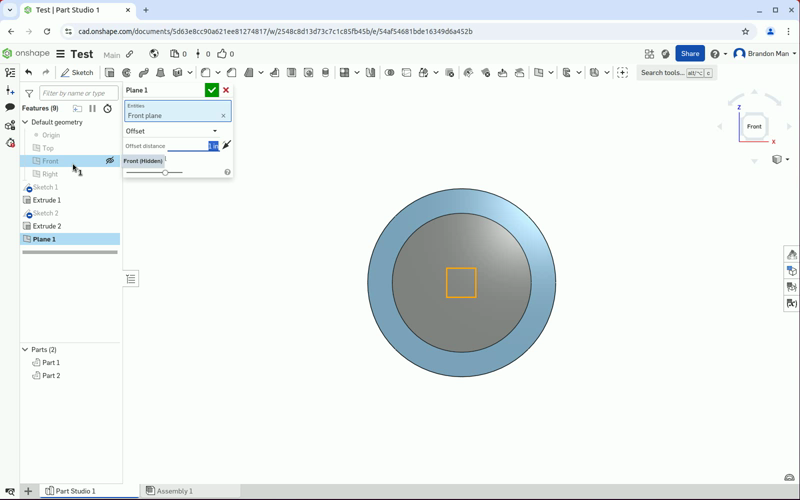
text(15.405)
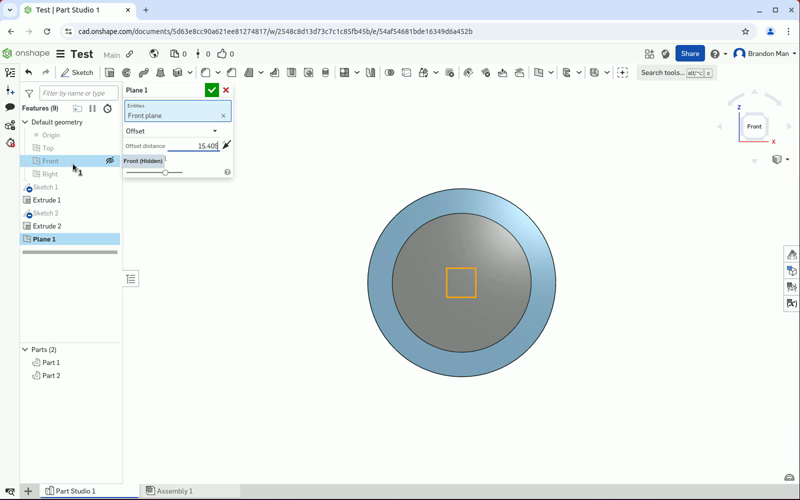
key(enter, 2)
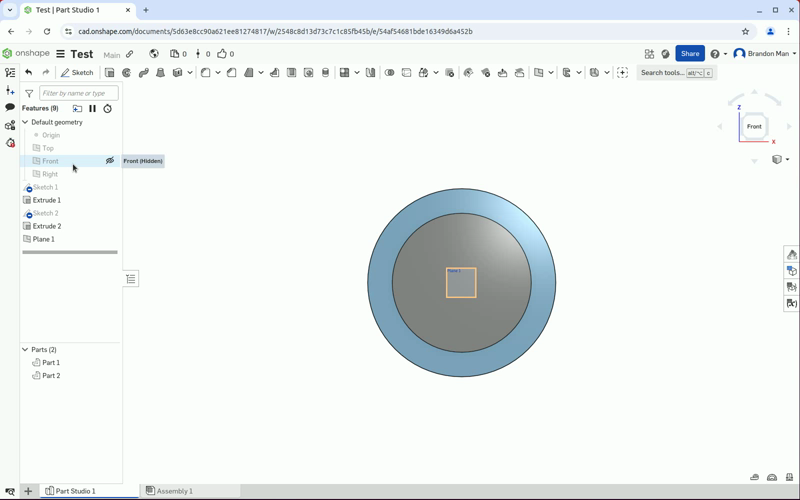
key(shift+s)
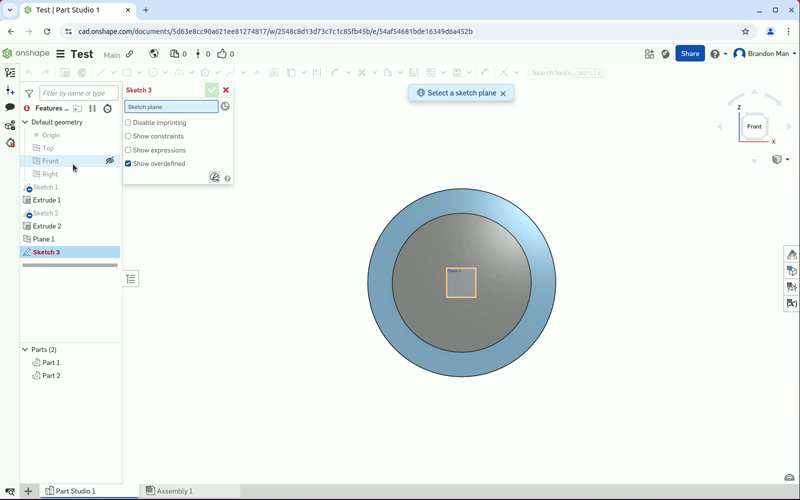
mouse_move(73, 241)
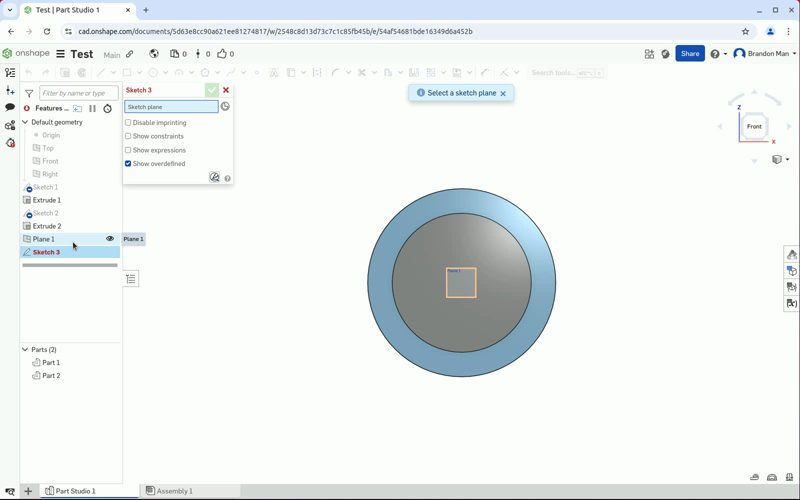
click(73, 241)
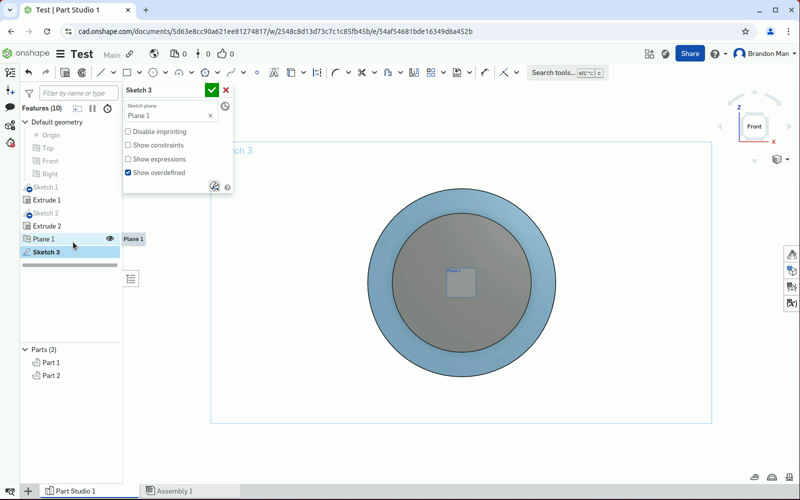
mouse_move(73, 352)
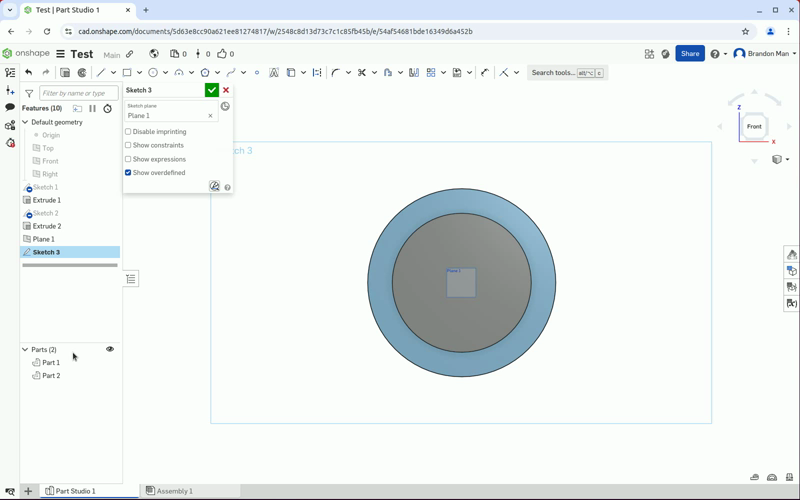
key(y)
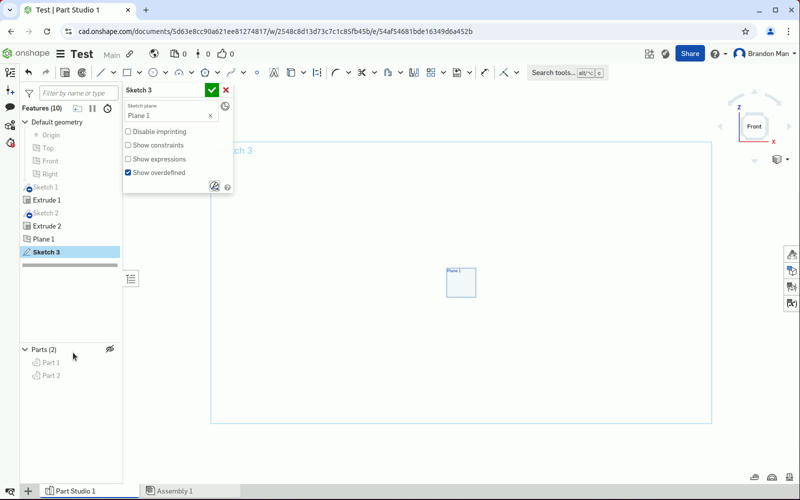
key(c)
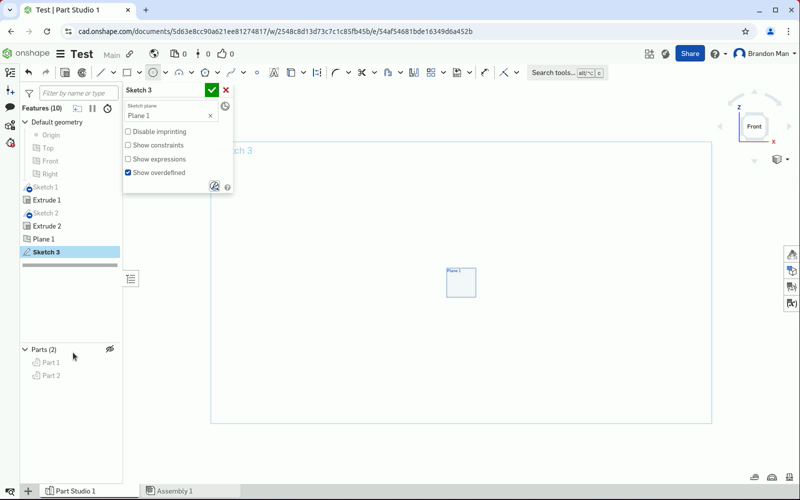
key_down(shift)
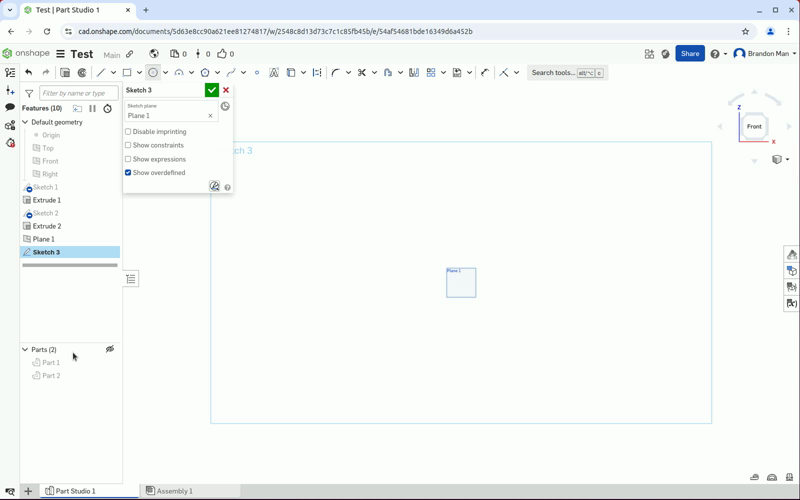
mouse_move(461, 282)
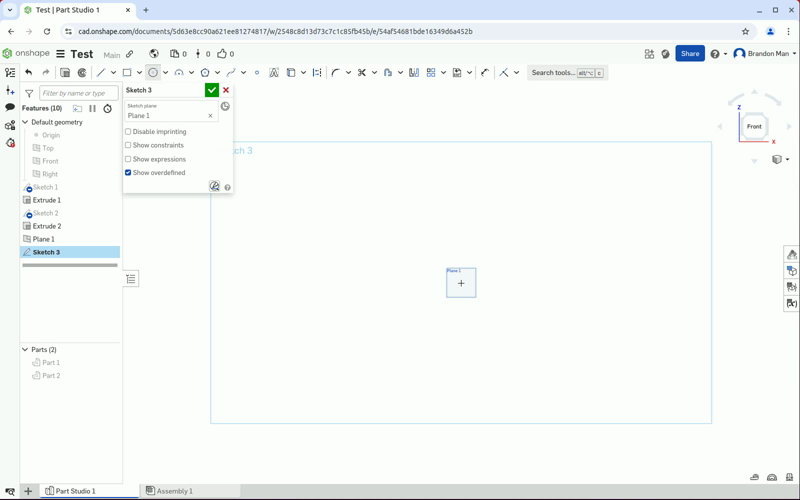
click(461, 282)
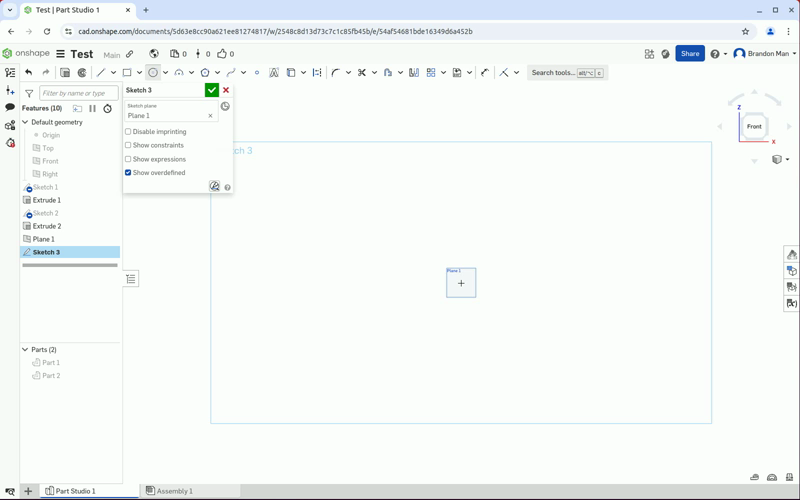
key_up(shift)
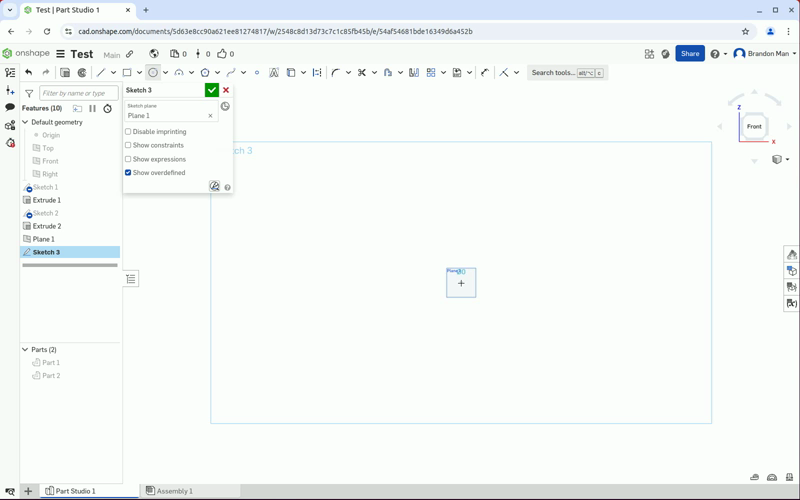
mouse_move(501, 282)
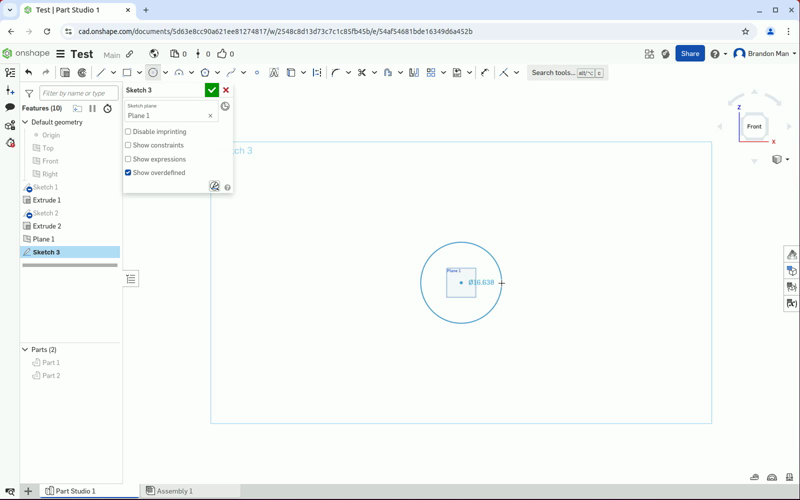
click(501, 282)
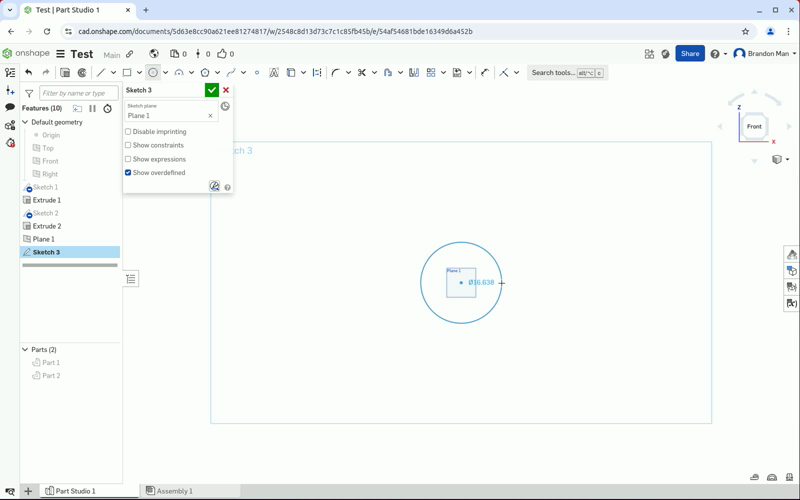
key(esc)
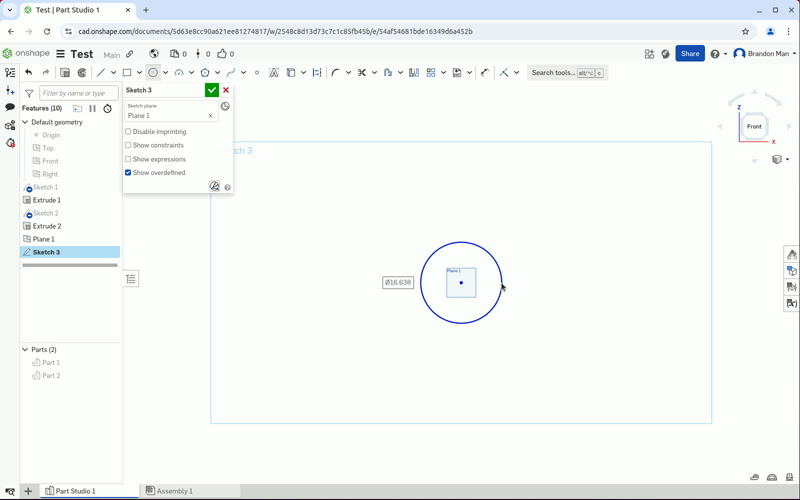
key(c)
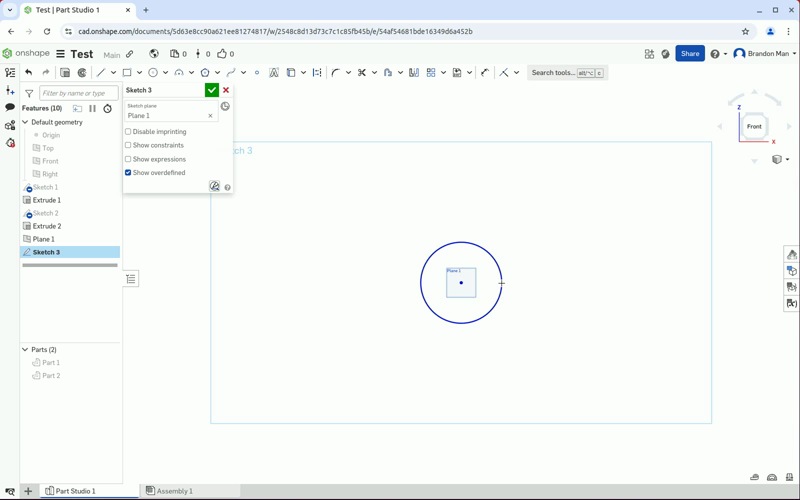
key_down(shift)
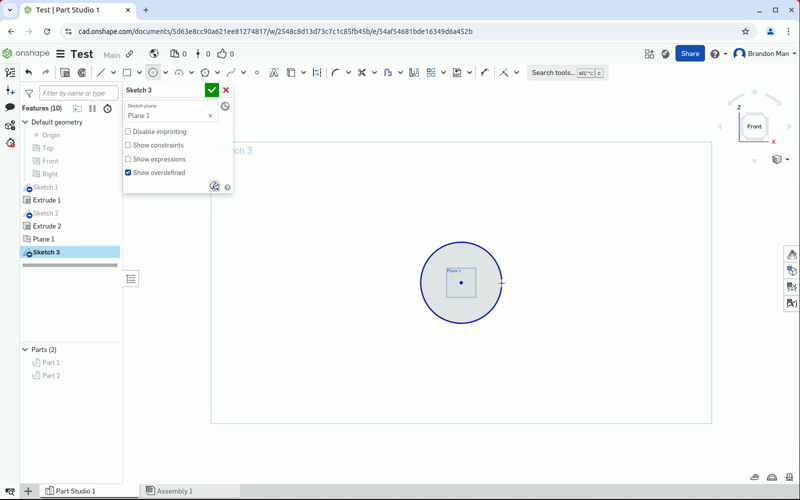
mouse_move(461, 282)
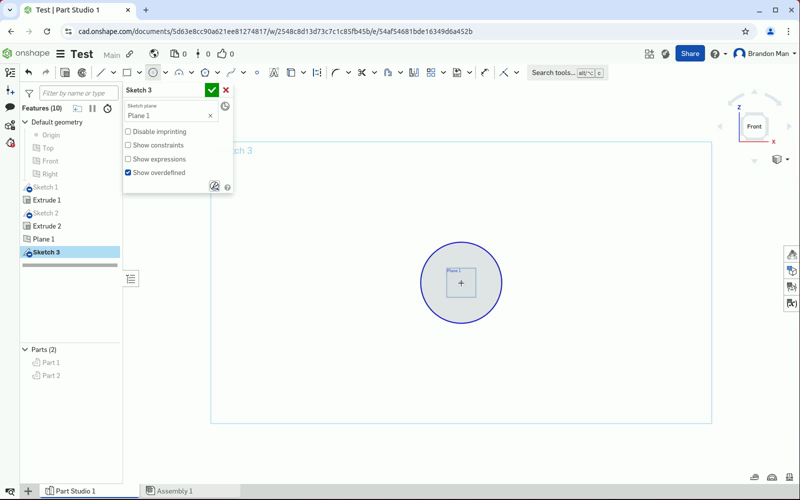
click(461, 282)
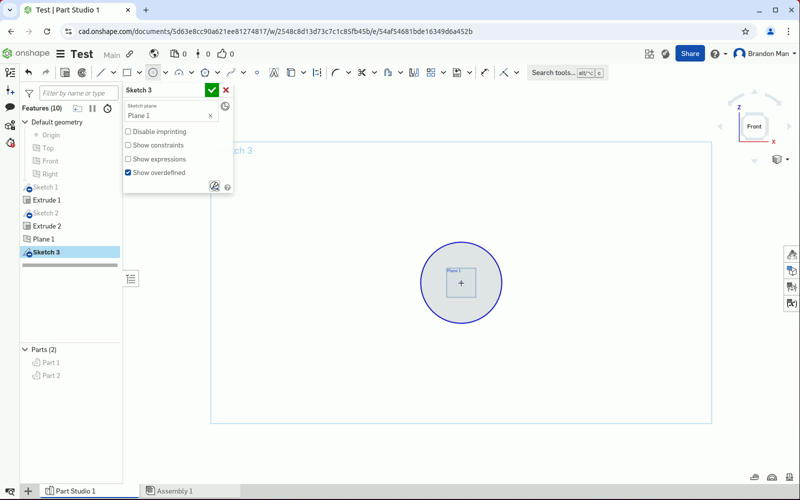
key_up(shift)
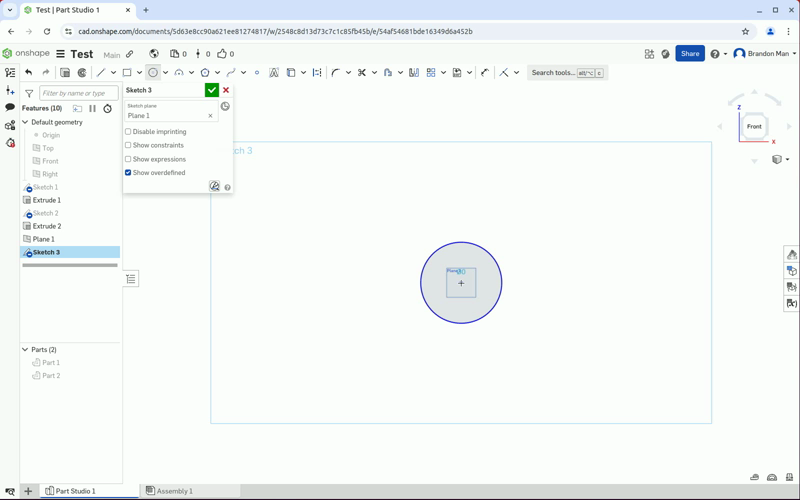
mouse_move(499, 282)
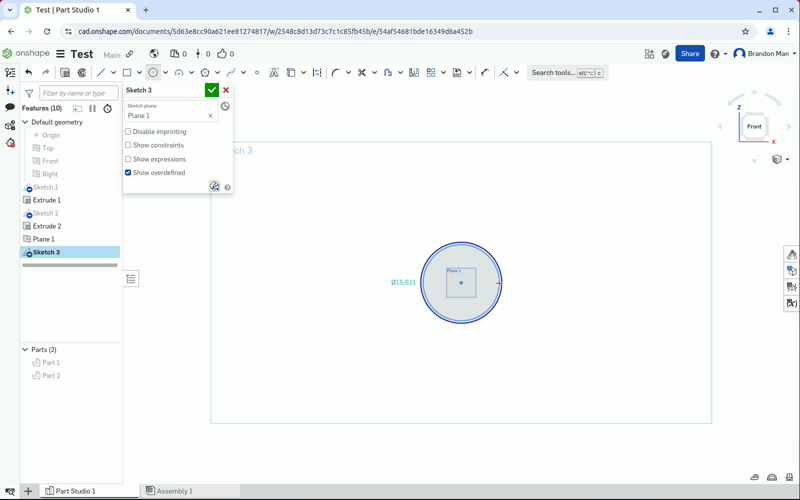
scroll(6)
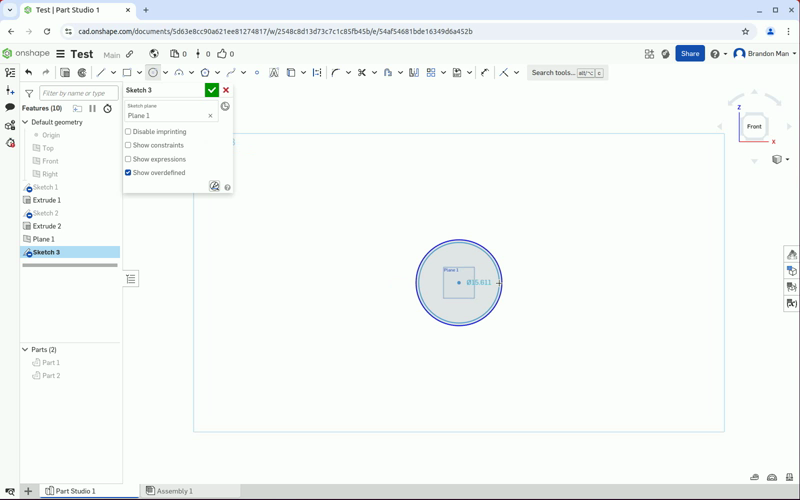
scroll(6)
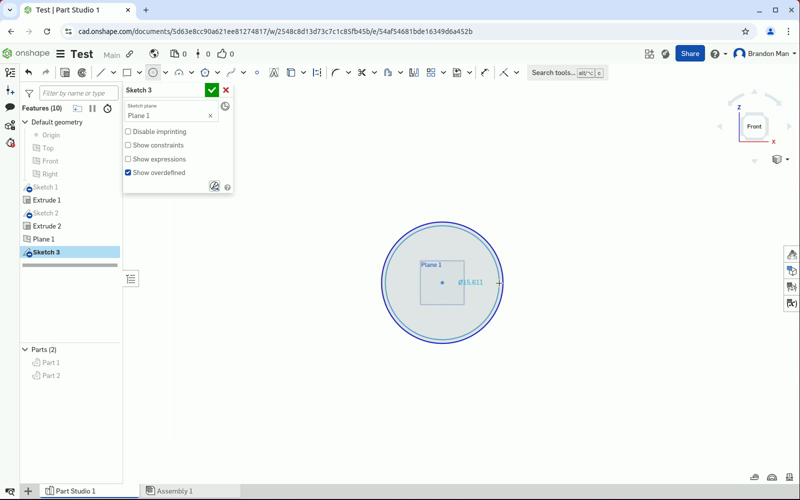
scroll(6)
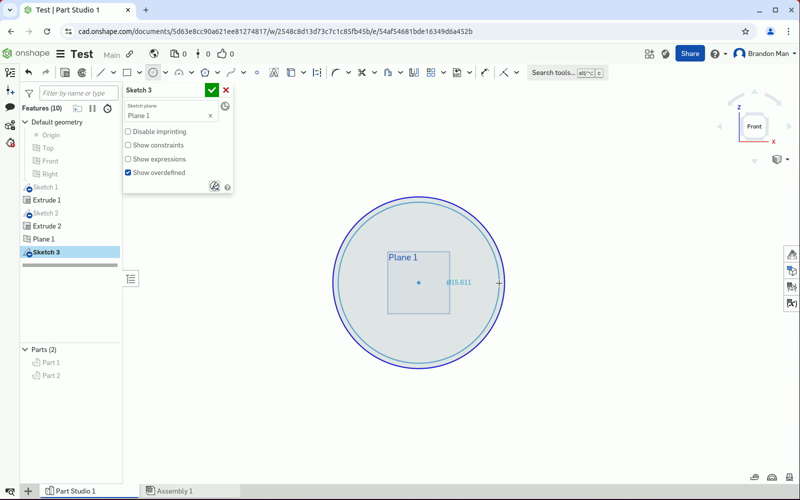
scroll(6)
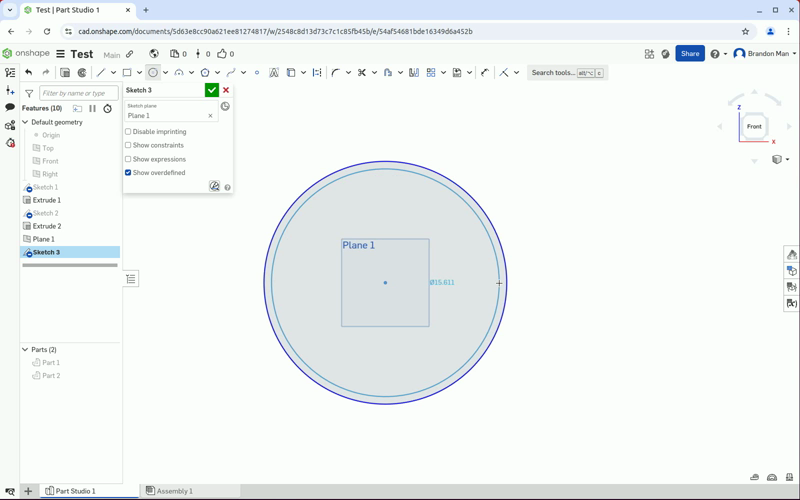
scroll(6)
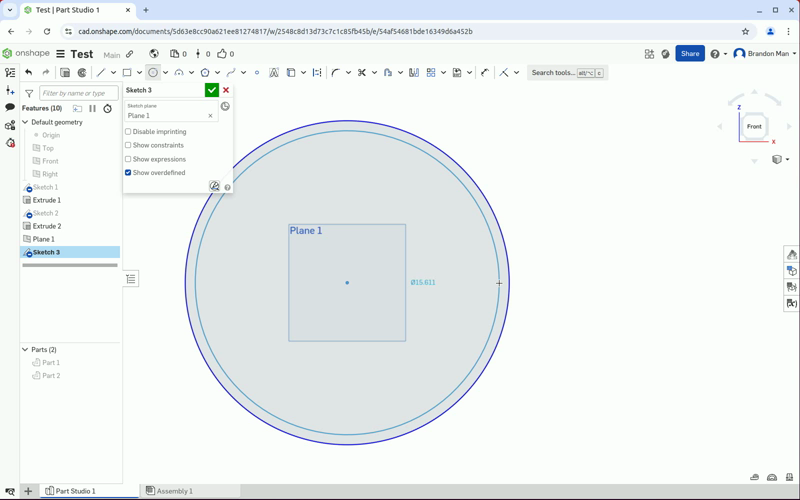
scroll(6)
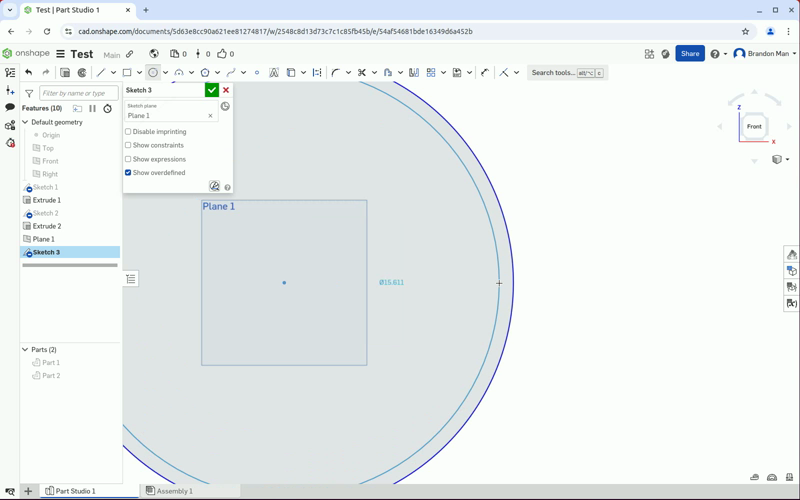
scroll(6)
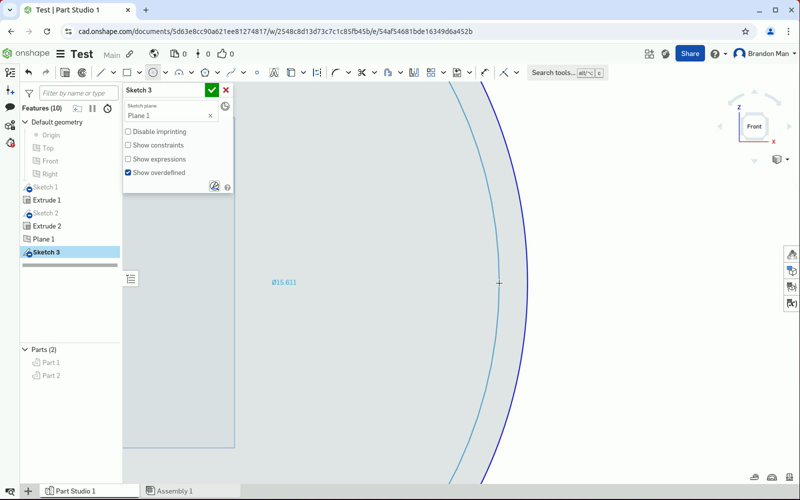
click(499, 282)
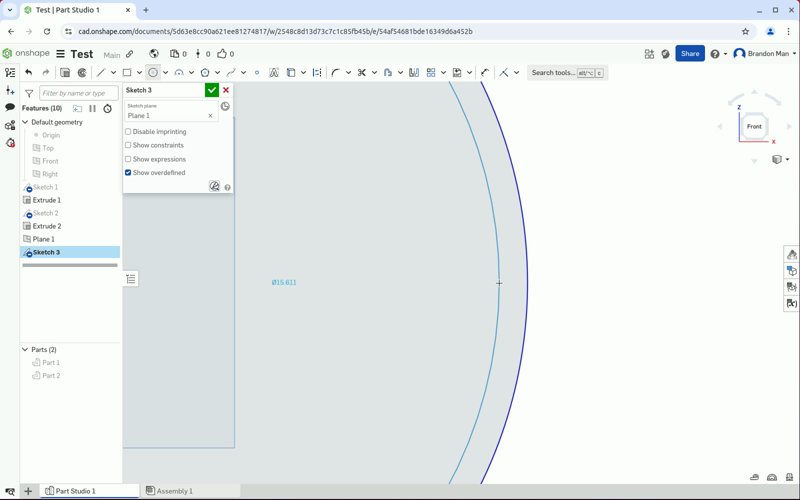
scroll(-6)
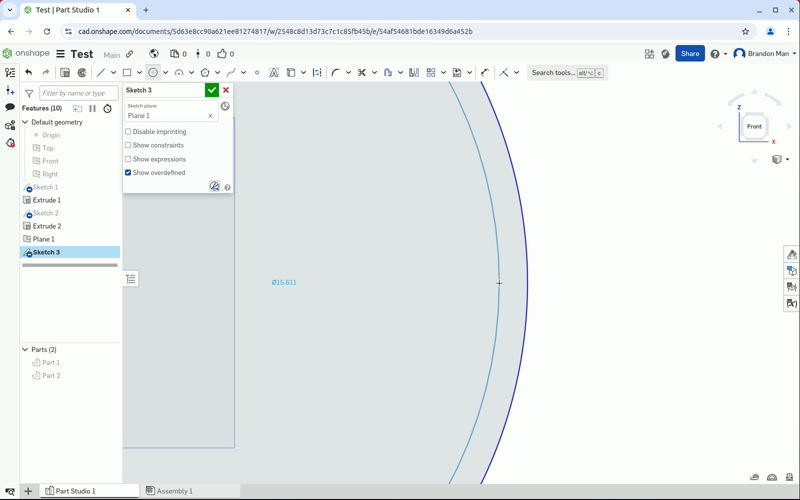
scroll(-6)
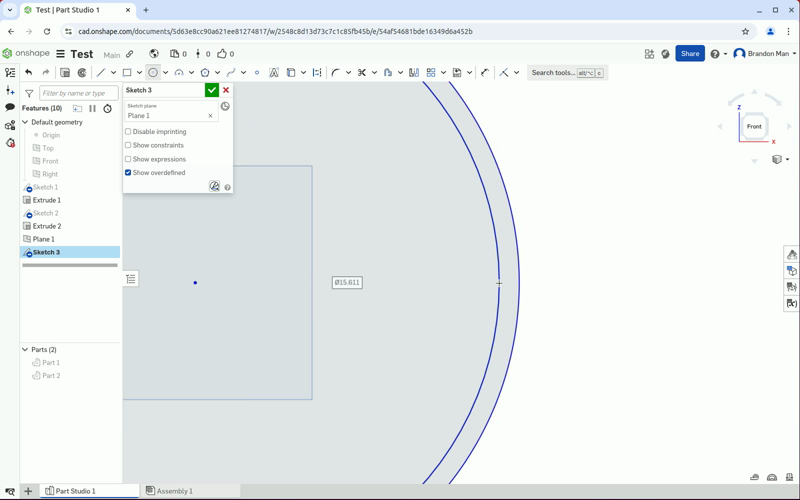
scroll(-6)
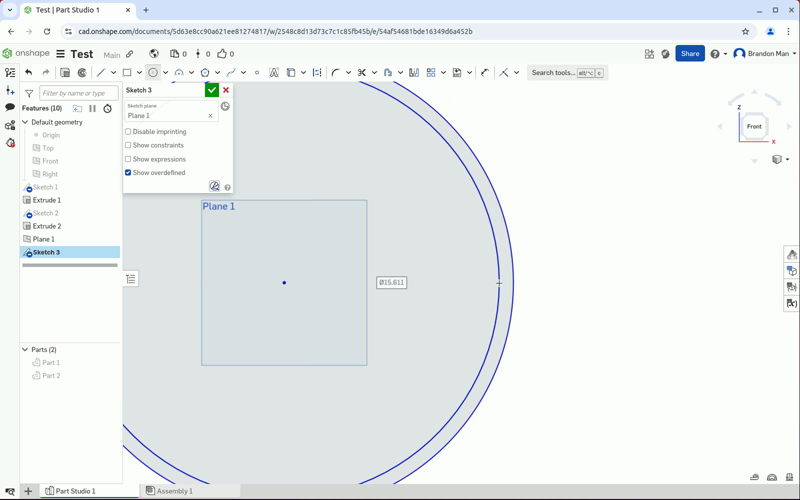
scroll(-6)
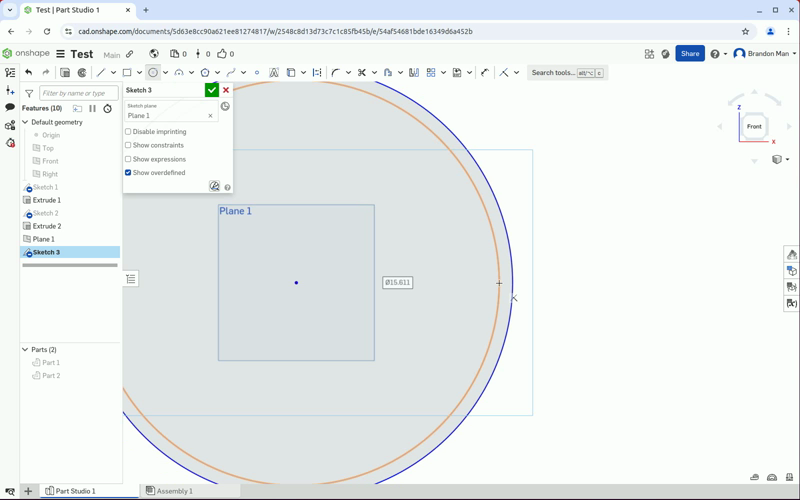
scroll(-6)
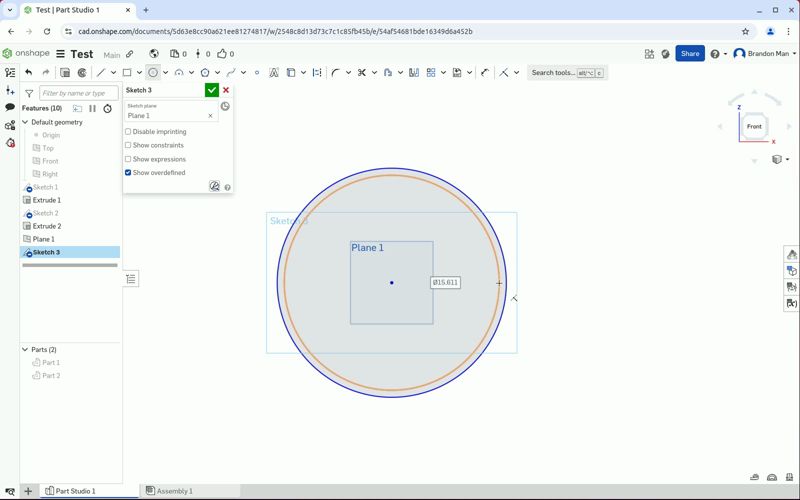
scroll(-6)
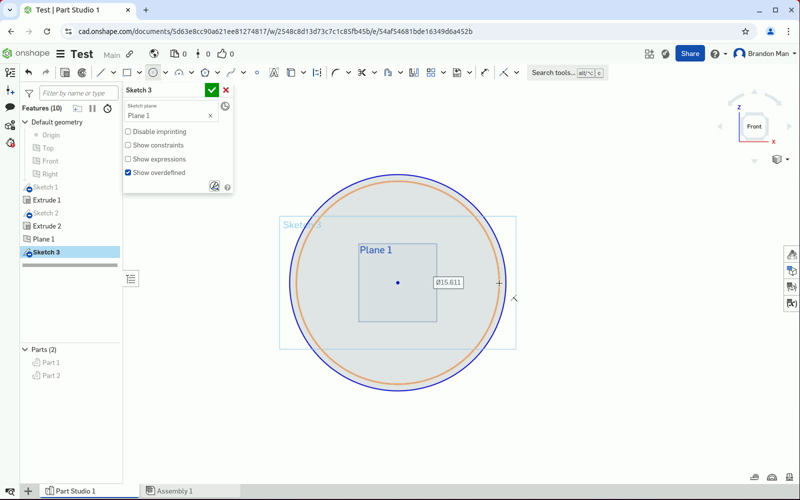
scroll(-6)
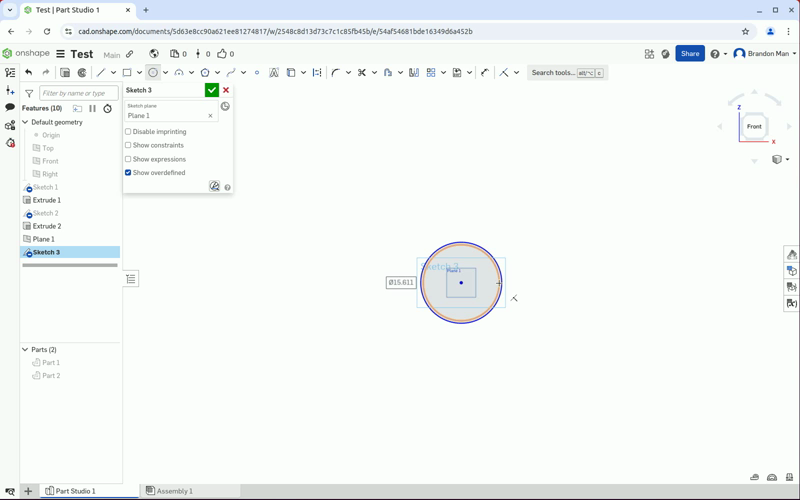
key(esc)
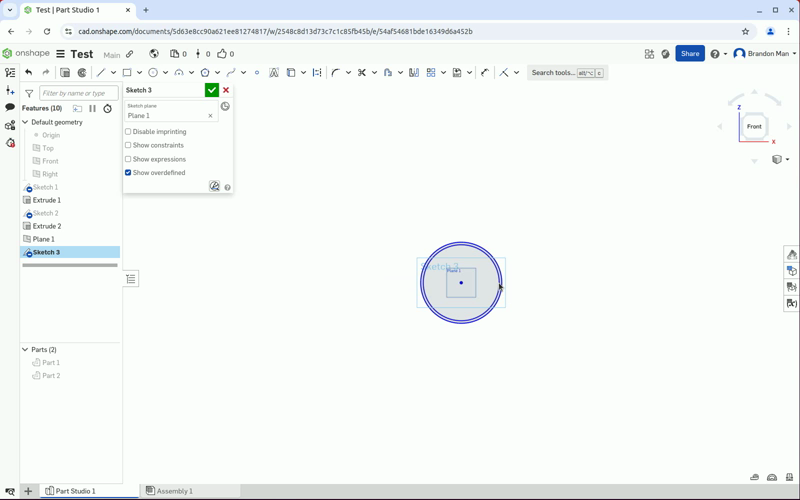
mouse_move(451, 246)
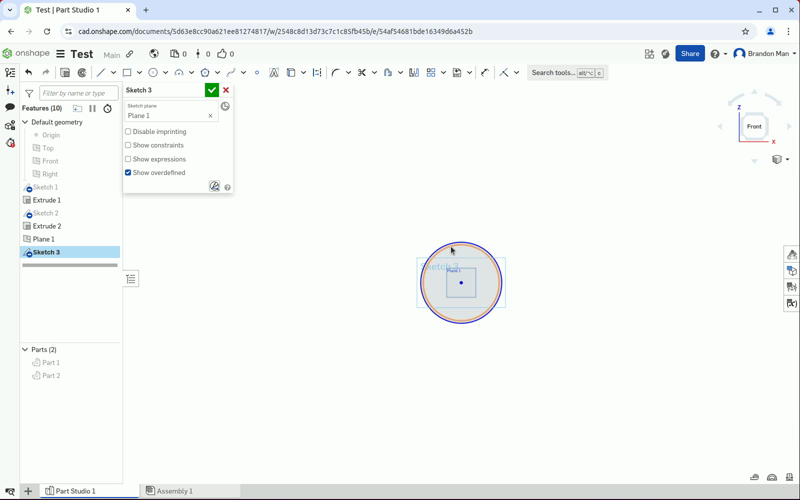
scroll(6)
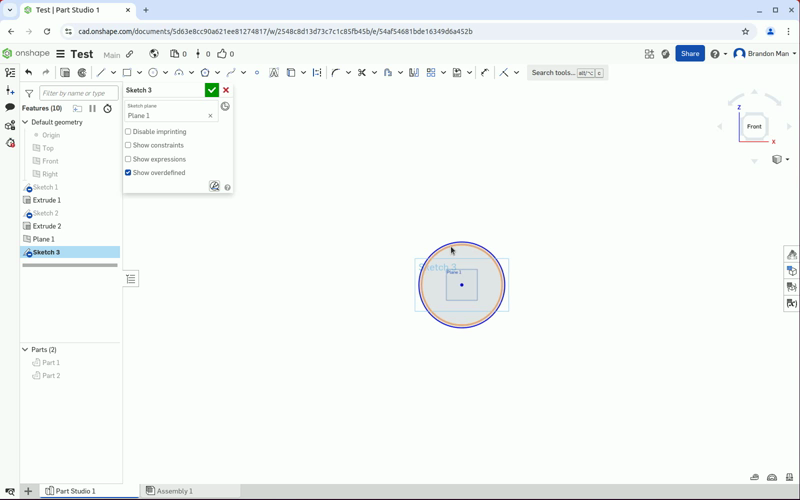
scroll(6)
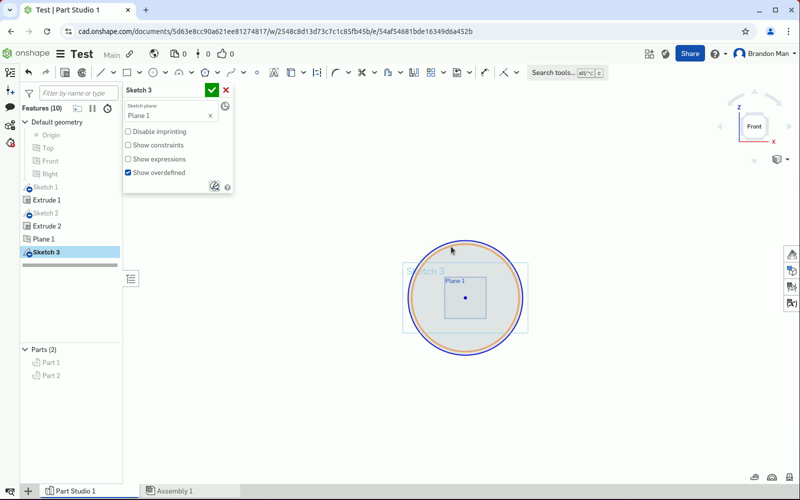
scroll(6)
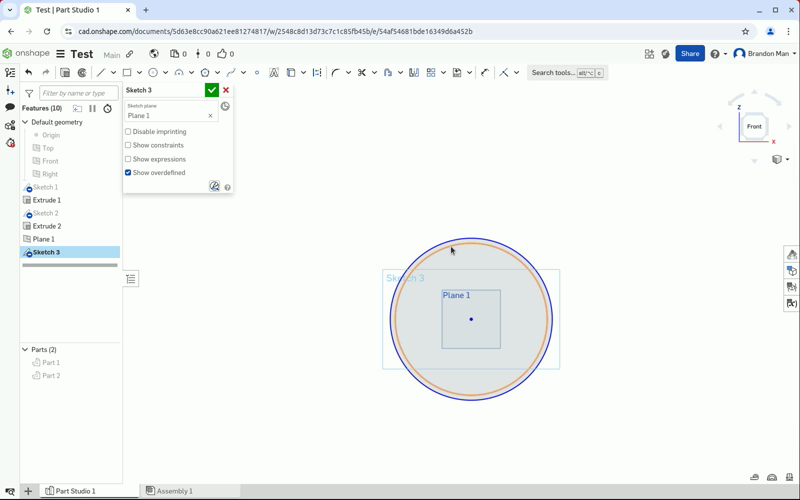
scroll(6)
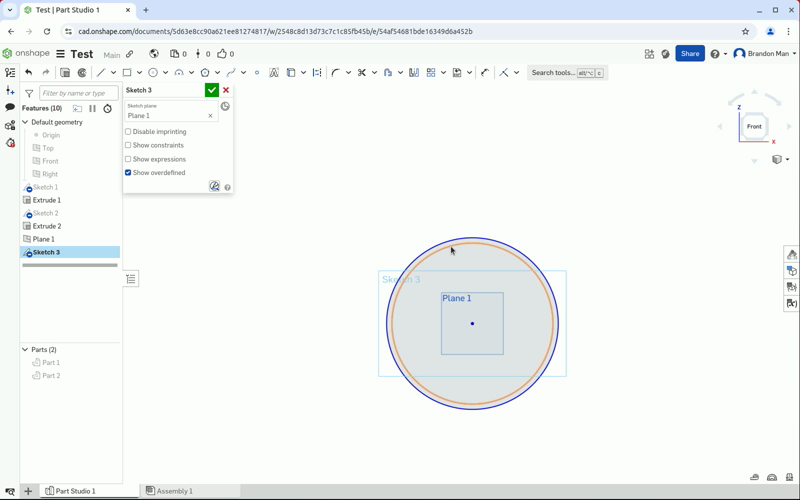
scroll(6)
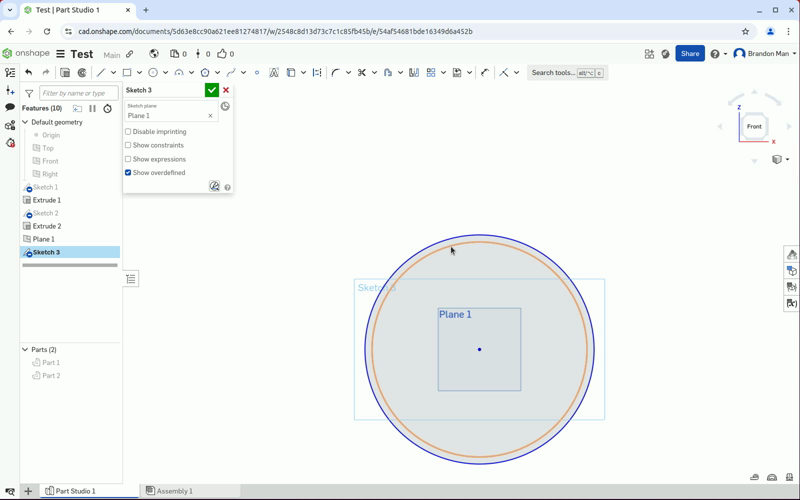
scroll(6)
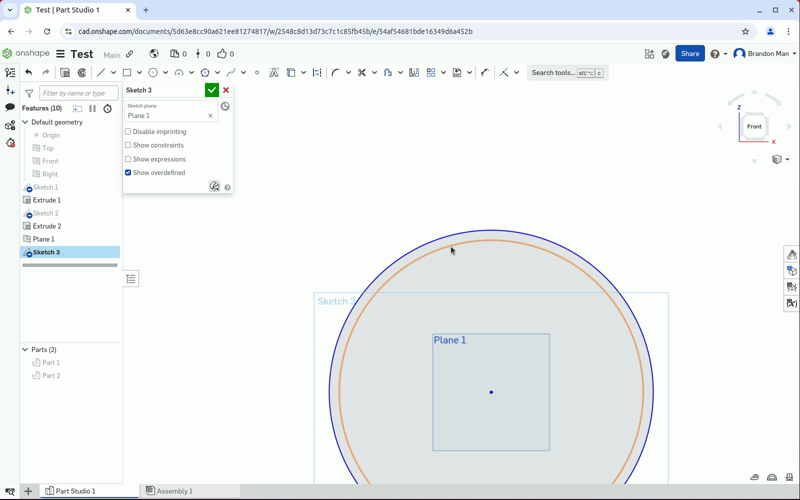
scroll(6)
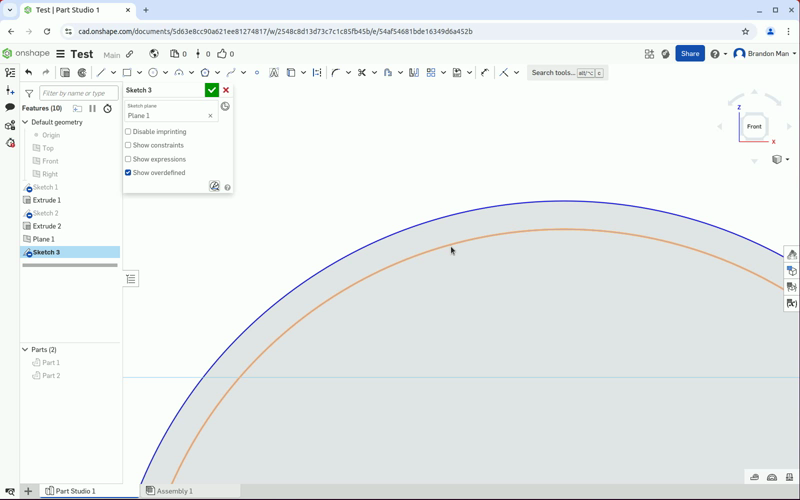
click(451, 246)
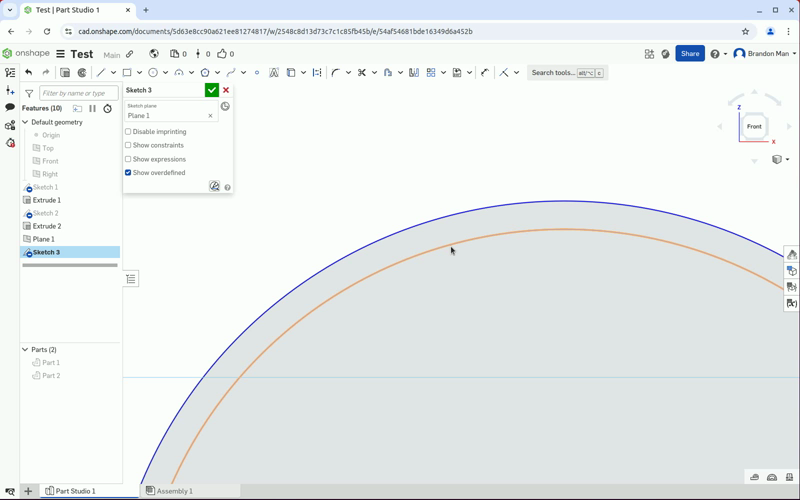
scroll(-6)
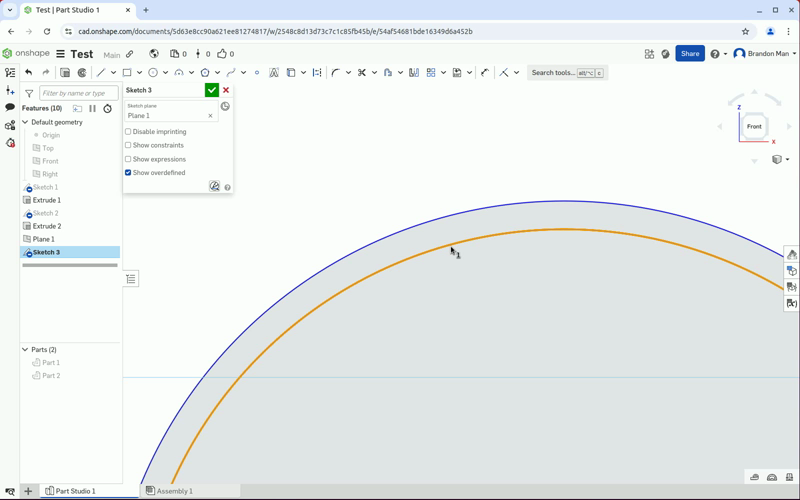
scroll(-6)
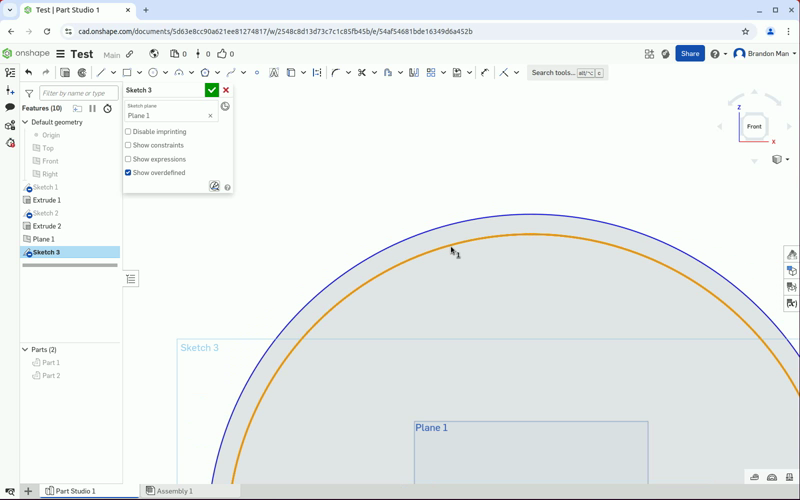
scroll(-6)
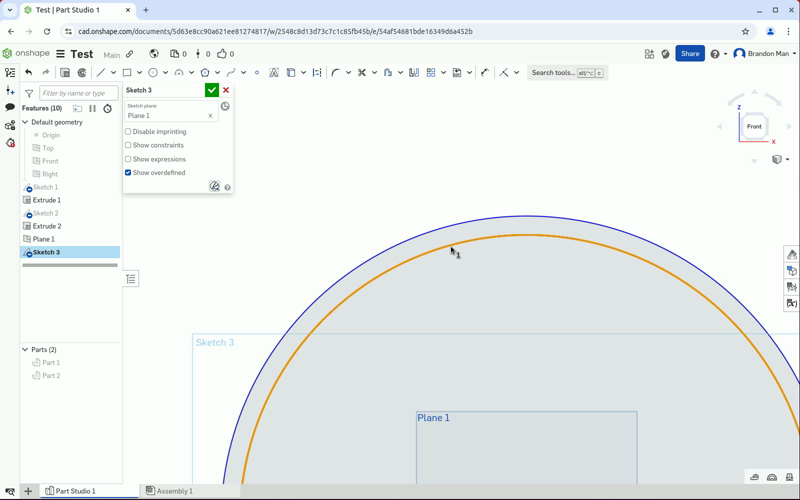
scroll(-6)
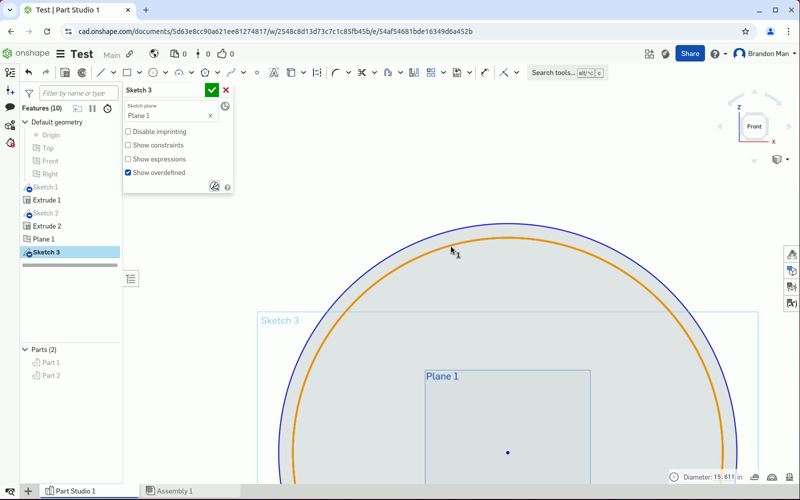
scroll(-6)
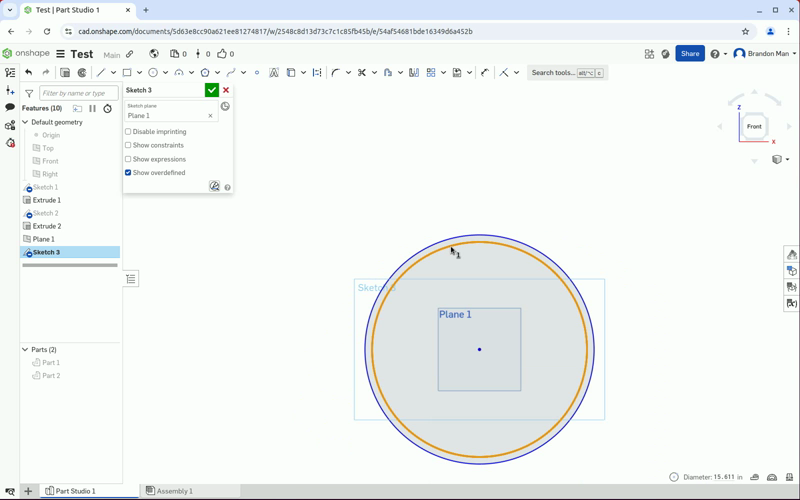
scroll(-6)
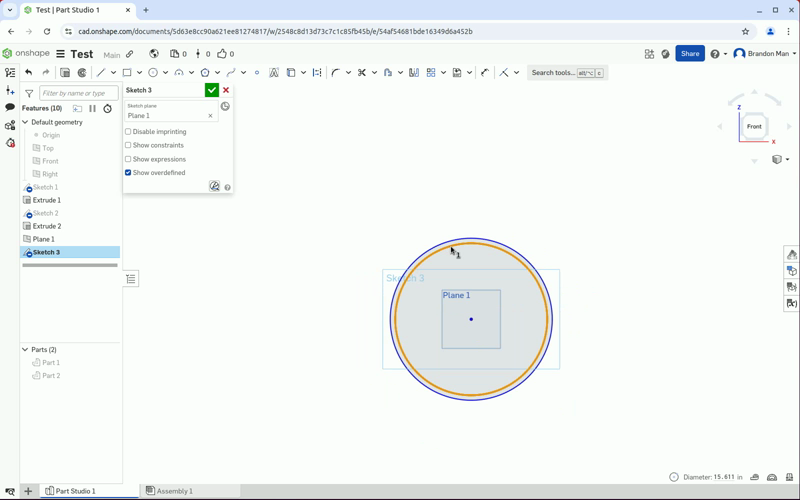
scroll(-6)
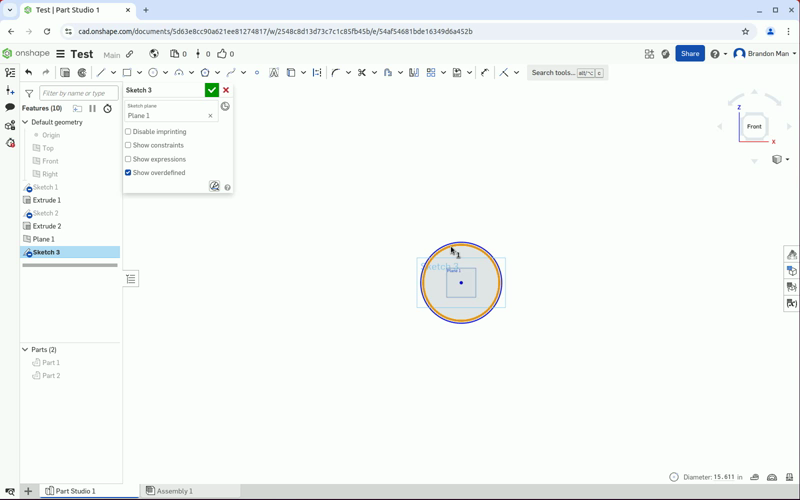
mouse_move(73, 352)
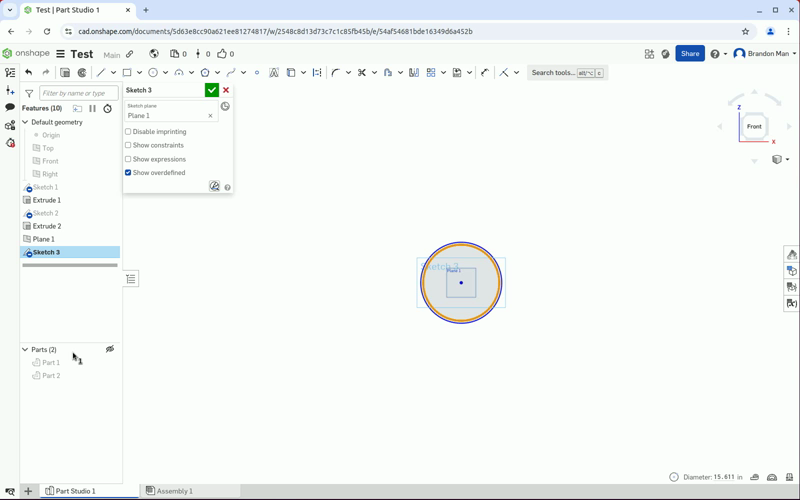
key(shift+y)
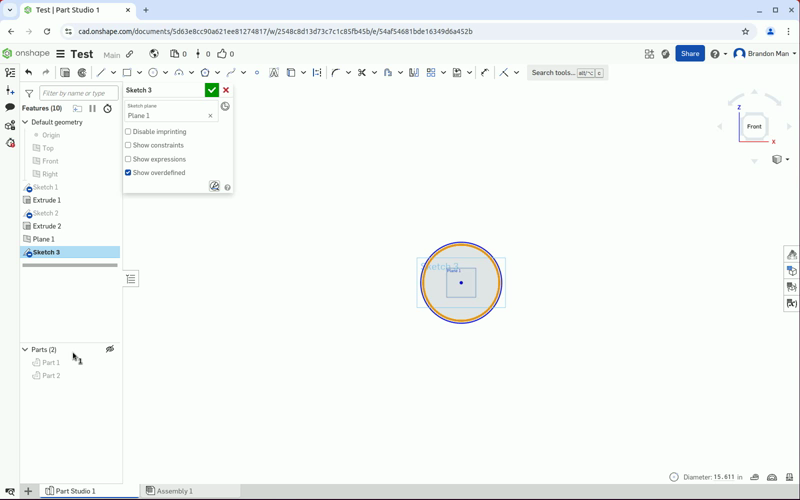
key(shift+e)
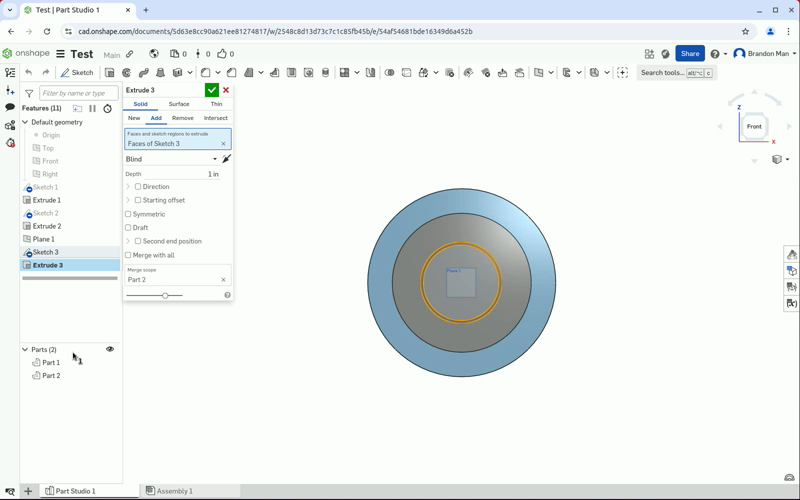
mouse_move(143, 106)
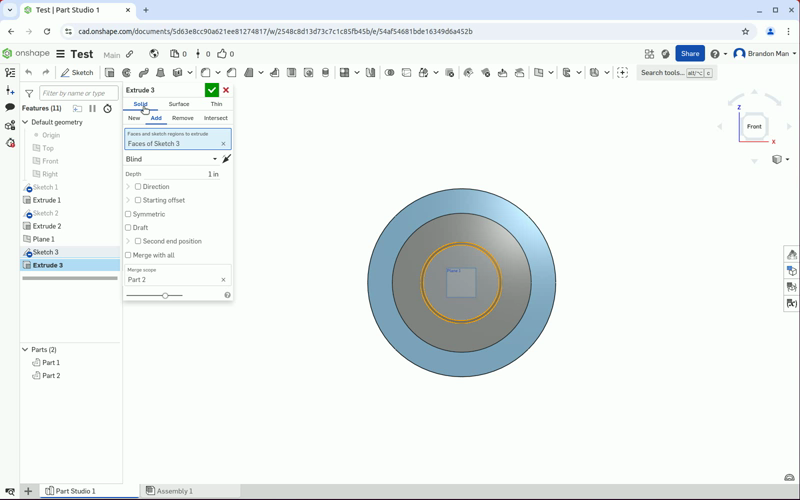
click(143, 106)
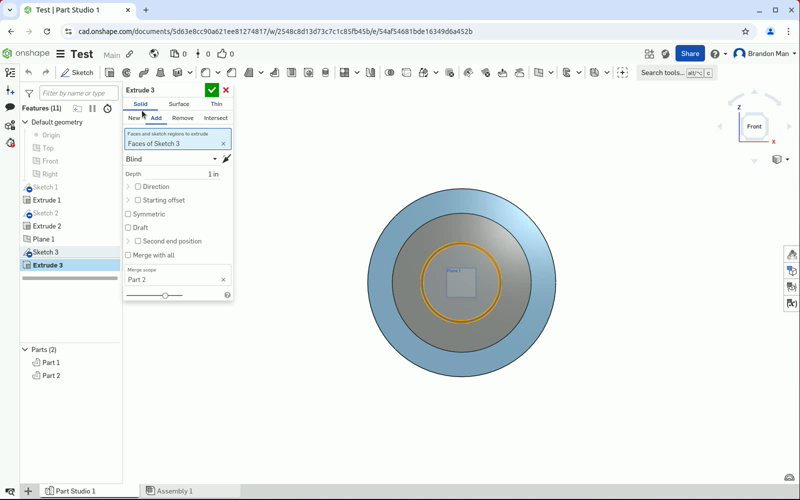
mouse_move(137, 120)
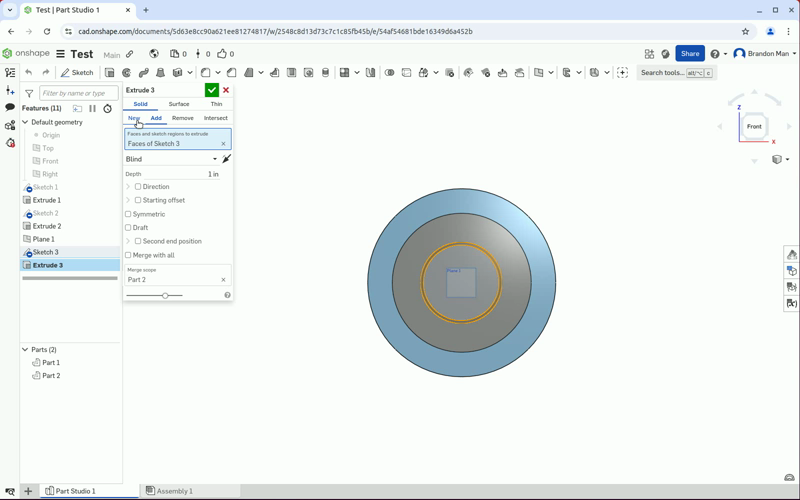
click(137, 120)
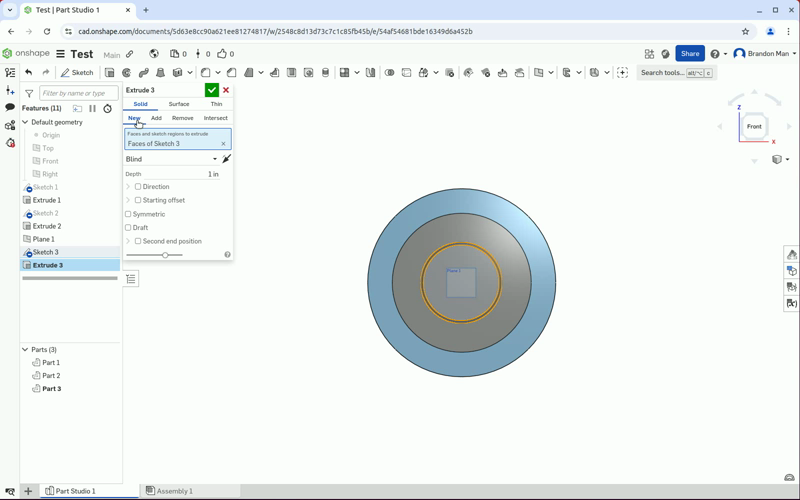
key(tab, 4)
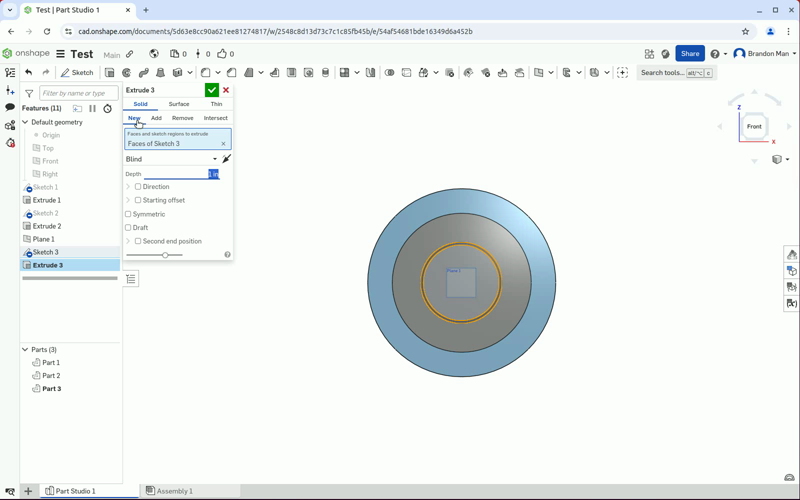
text(15.406)
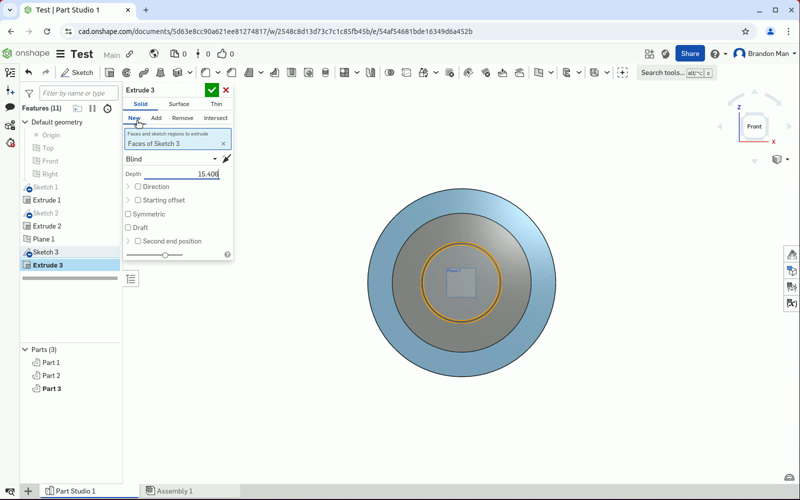
key(tab, 3)
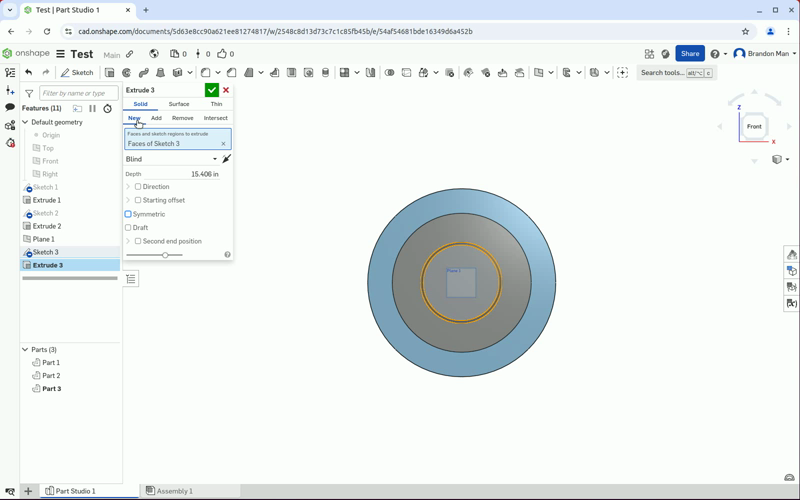
key(space)
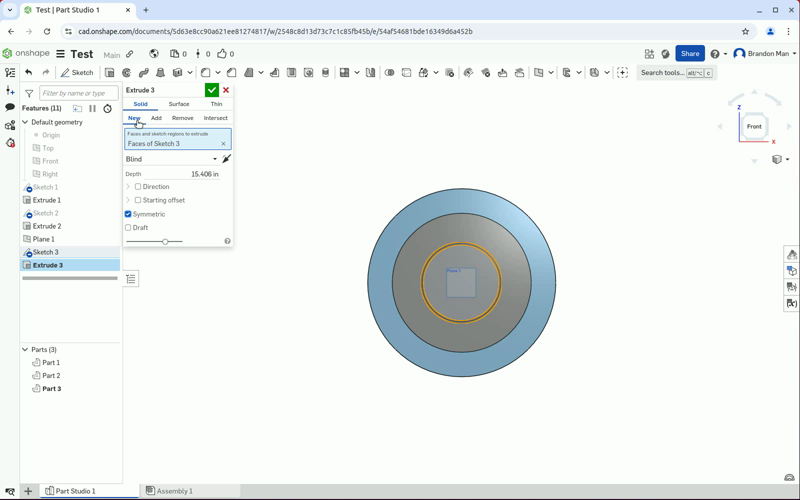
key(enter)
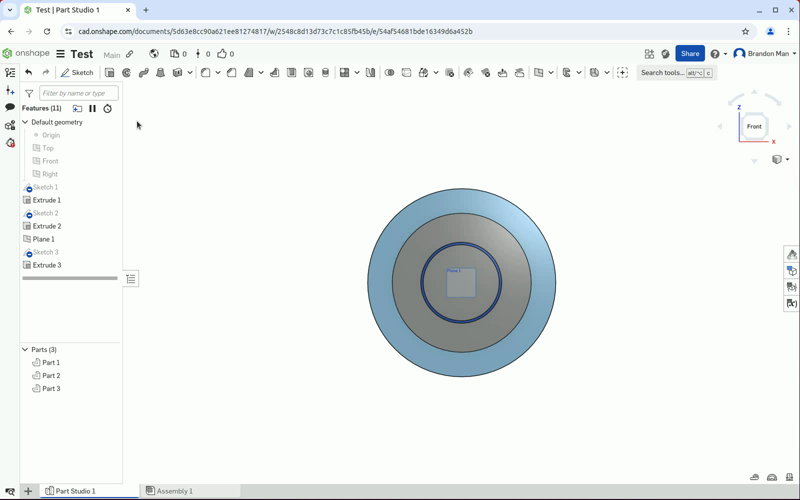
key(shift+h)
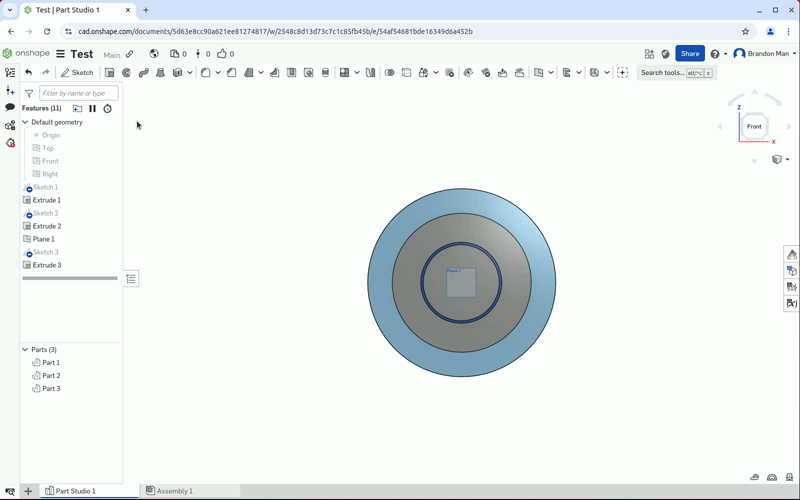
key(shift+h)
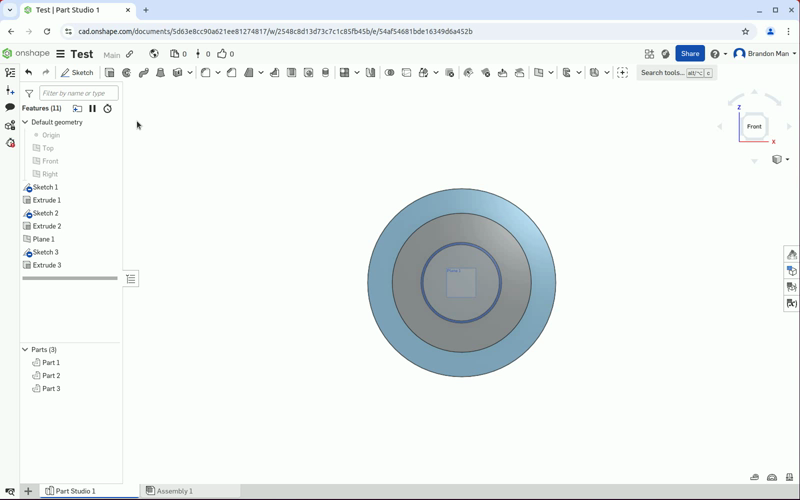
key(shift+7)
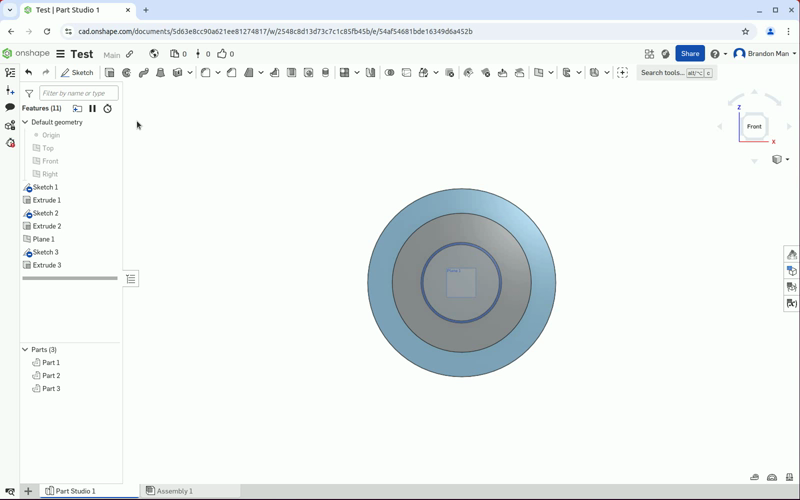
key(left, 2)
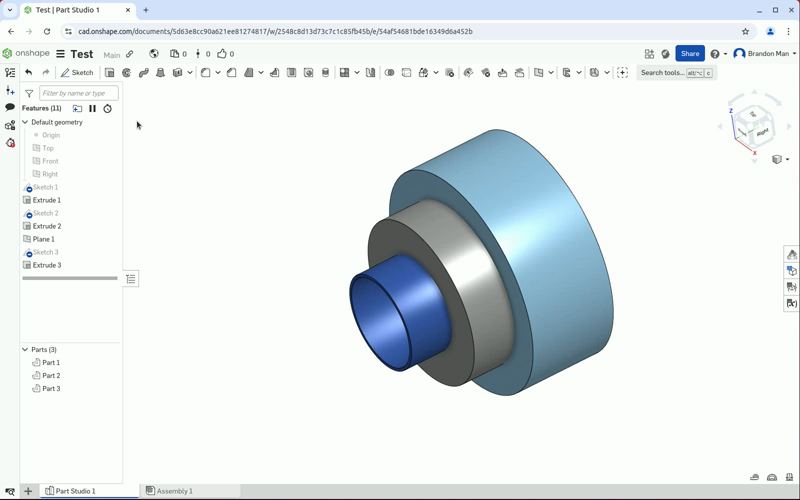
key(down, 2)
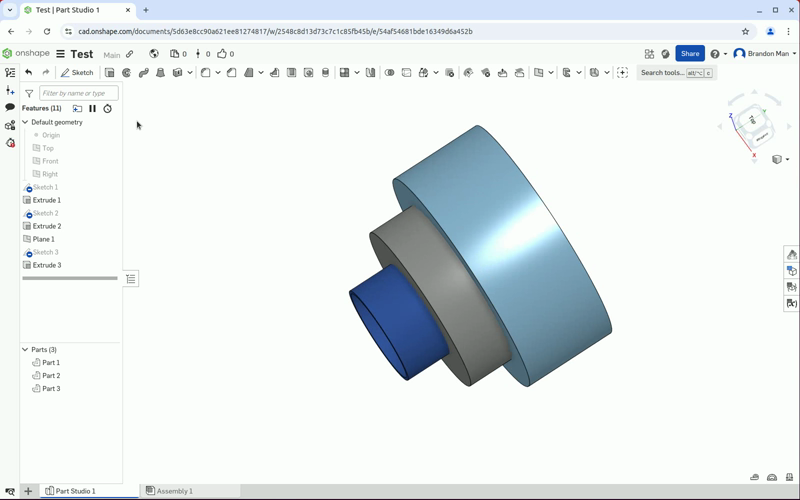
key(up, 2)
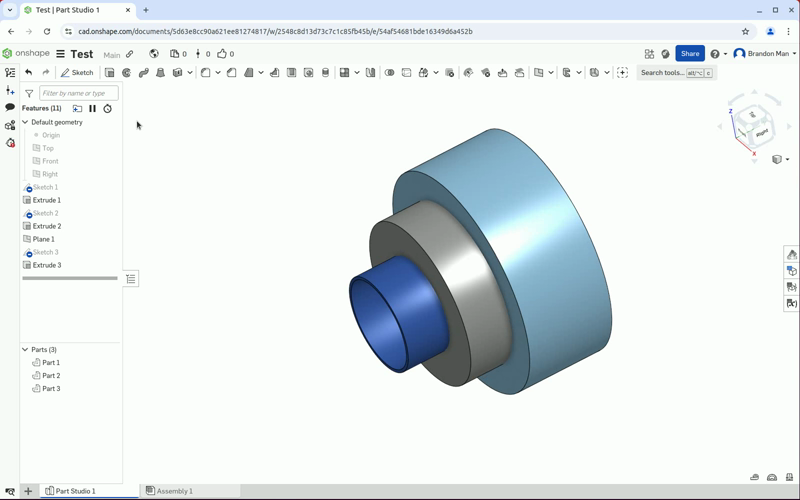
key(right, 2)
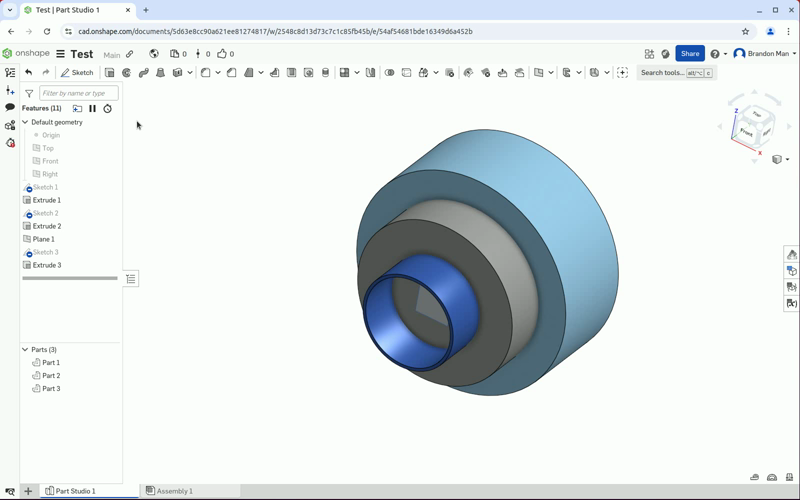
mouse_move(73, 189)
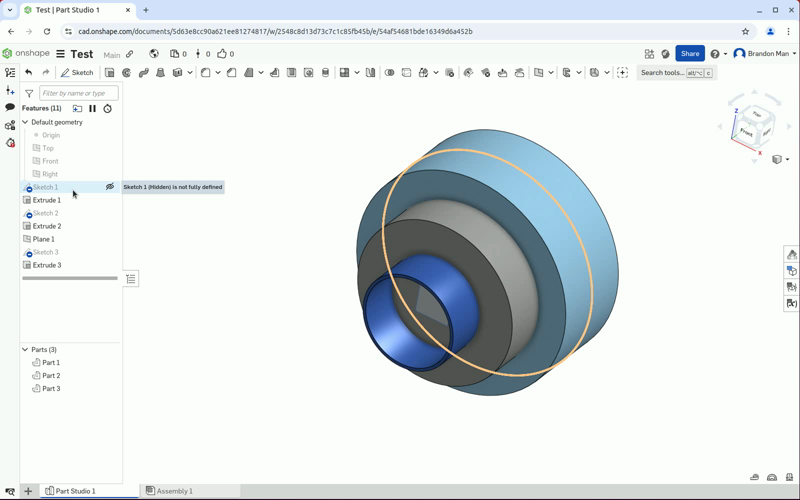
click(73, 189)